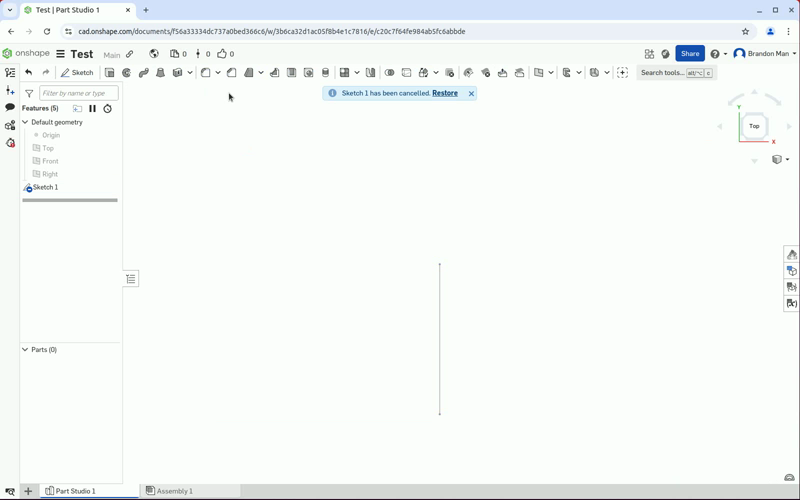
key(shift+h)
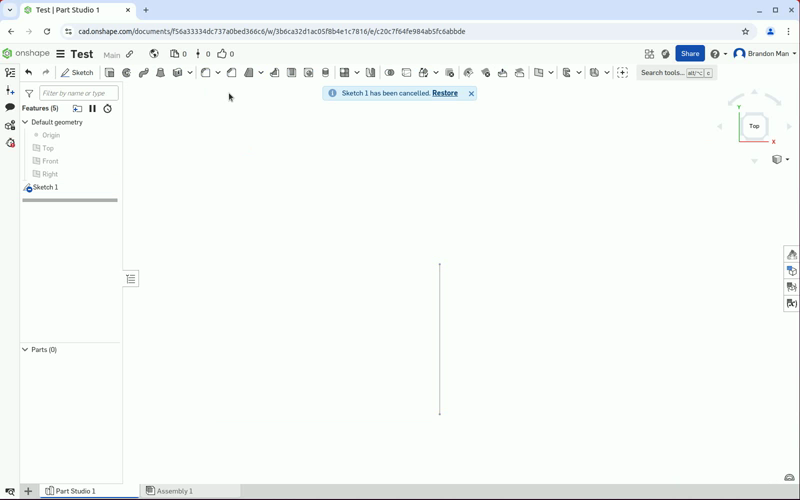
key(shift+s)
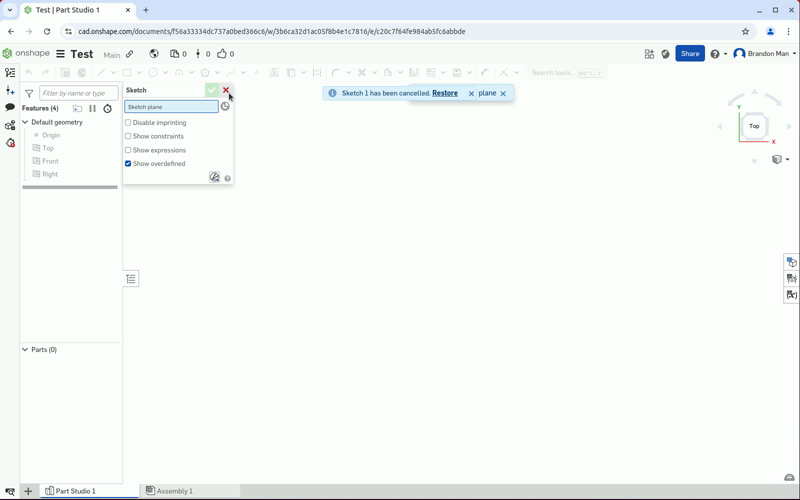
mouse_move(73, 150)
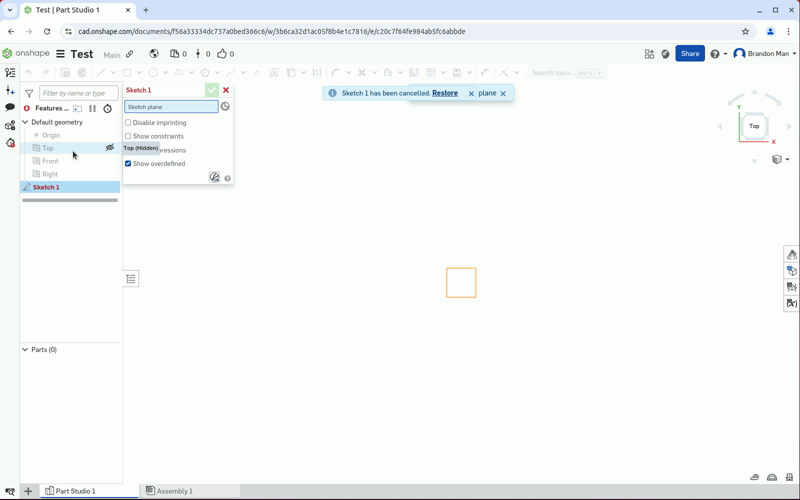
click(73, 150)
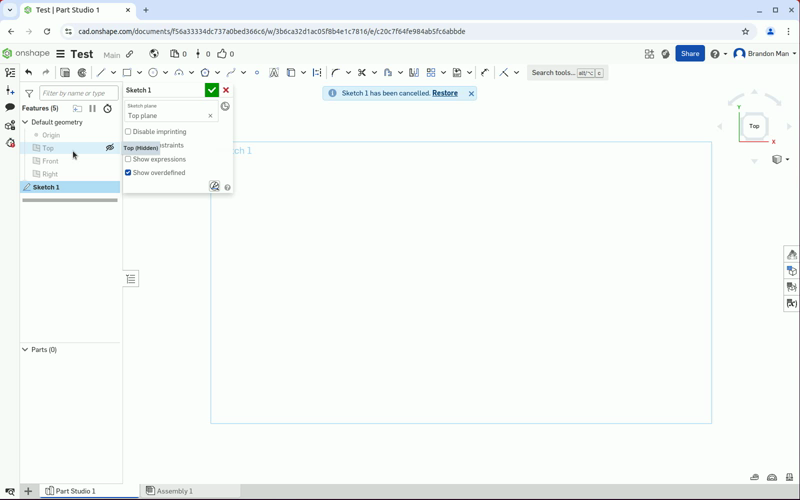
mouse_move(73, 352)
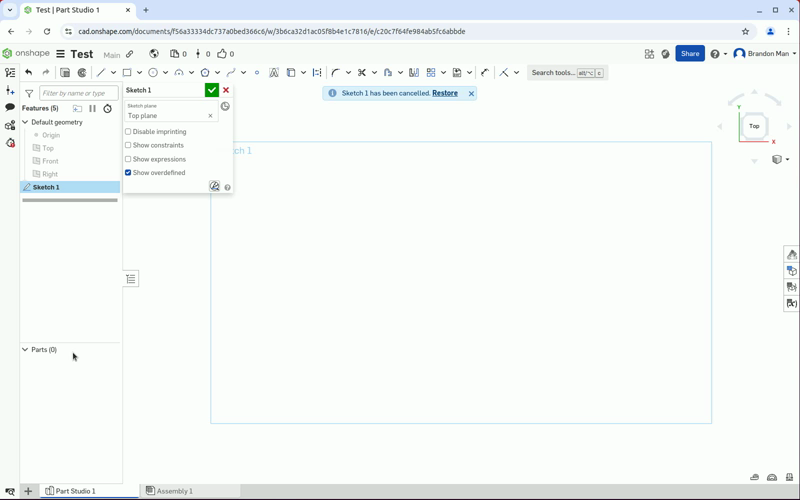
key(y)
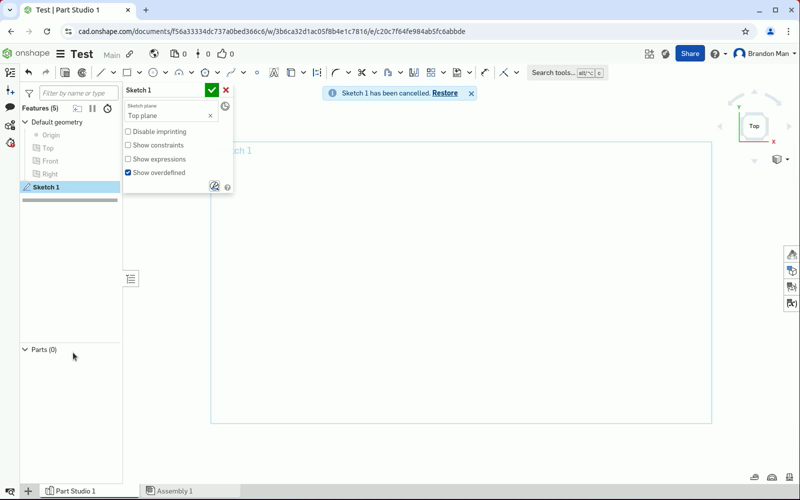
key(c)
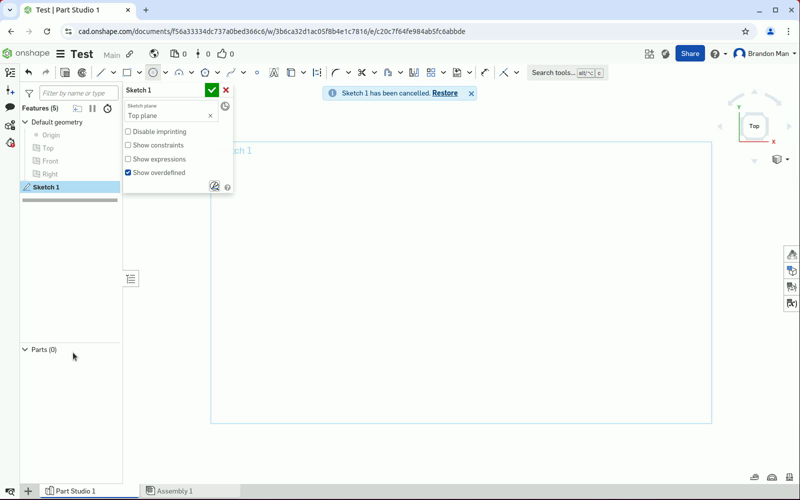
key_down(shift)
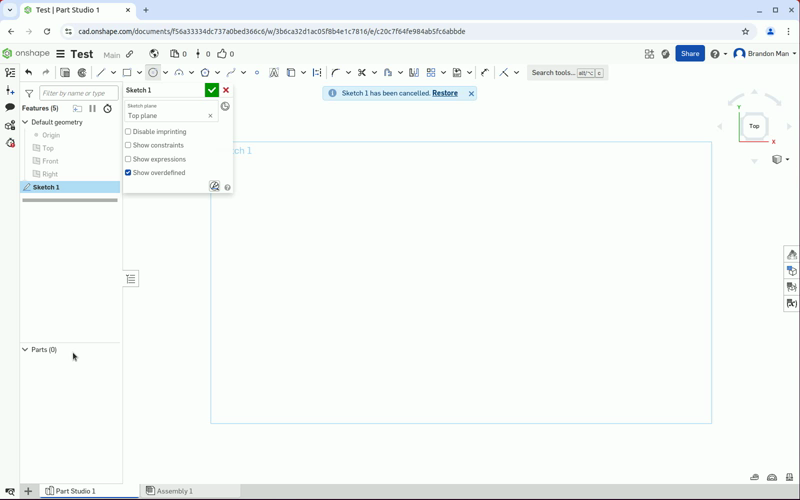
mouse_move(463, 285)
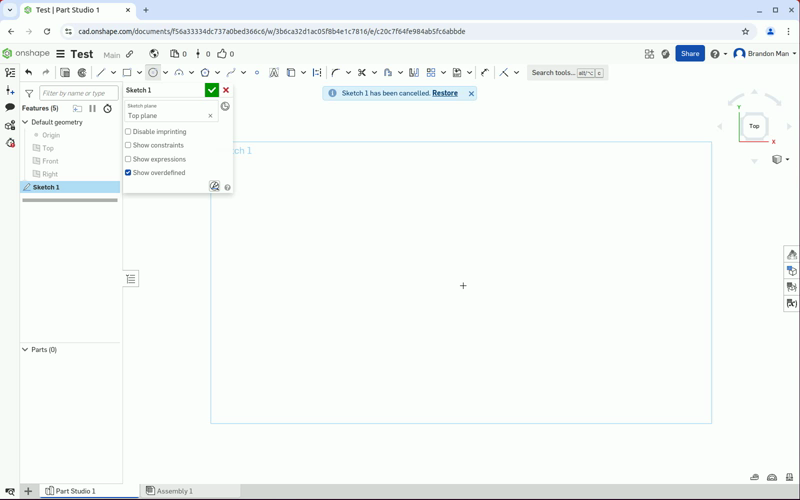
click(463, 285)
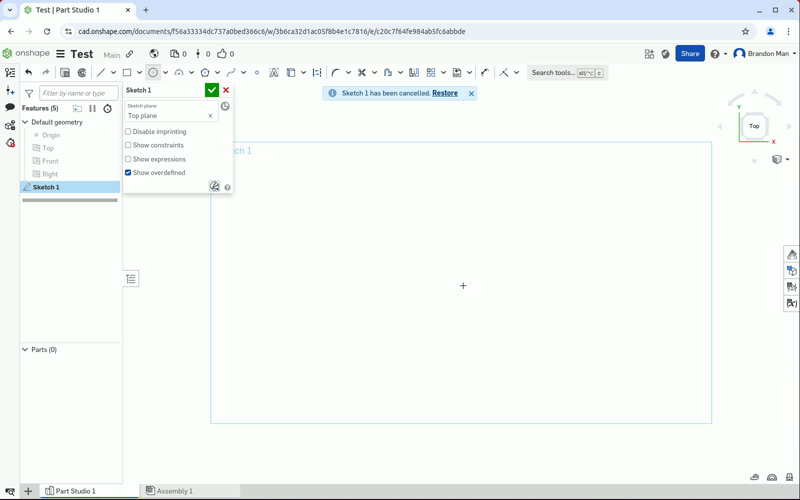
key_up(shift)
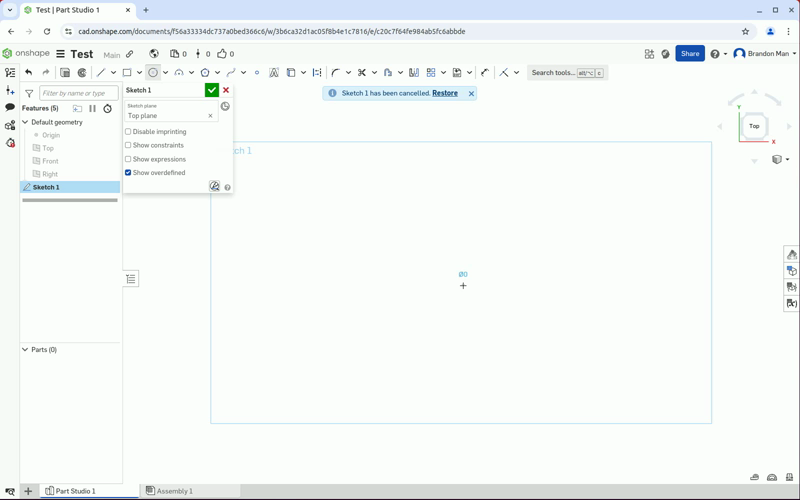
mouse_move(573, 285)
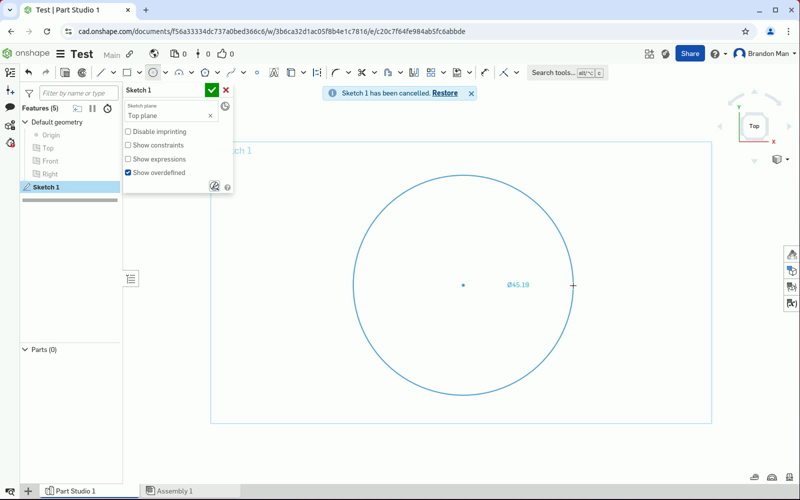
click(573, 285)
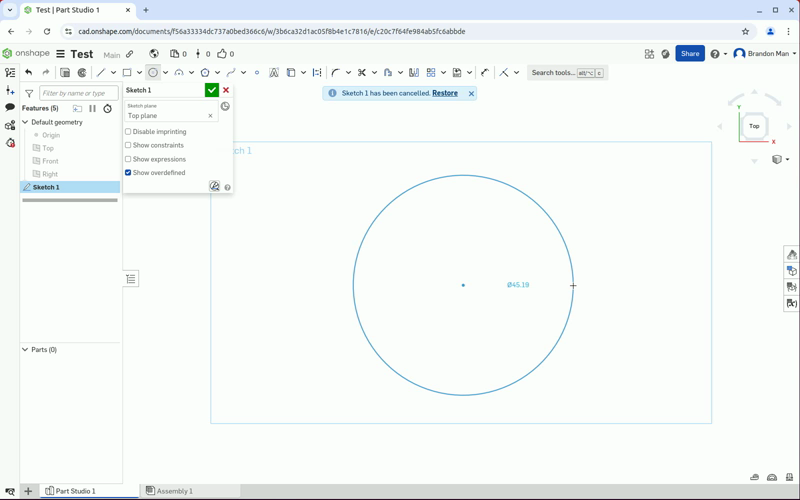
key(esc)
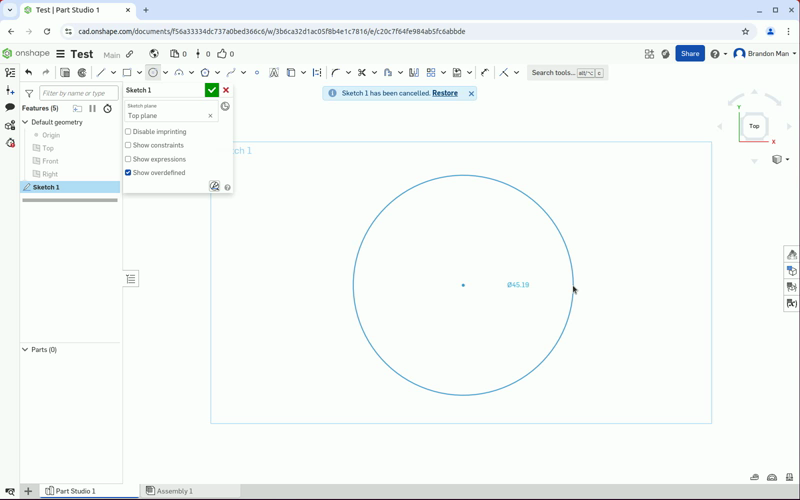
mouse_move(479, 274)
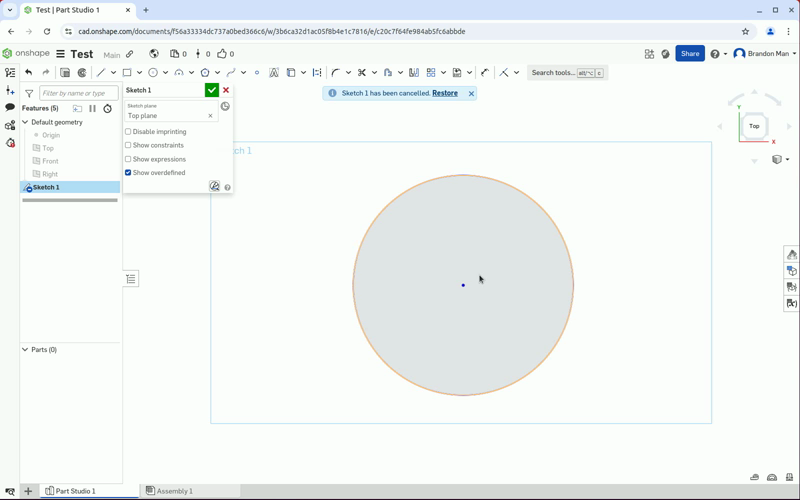
click(479, 274)
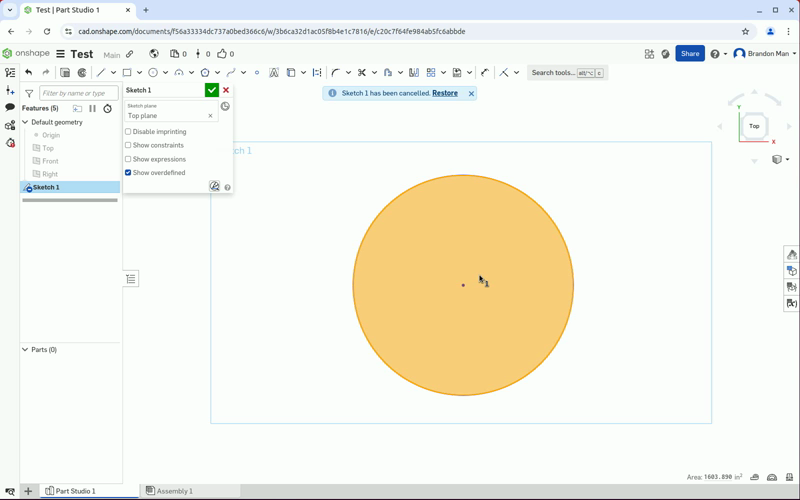
mouse_move(73, 352)
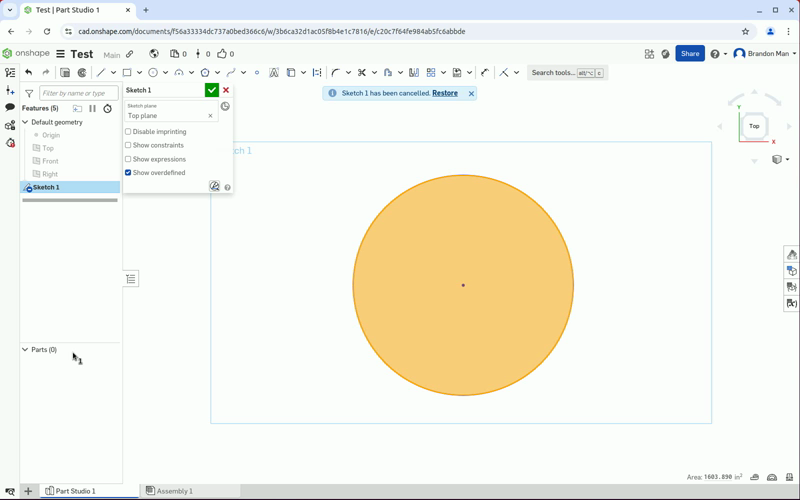
key(shift+y)
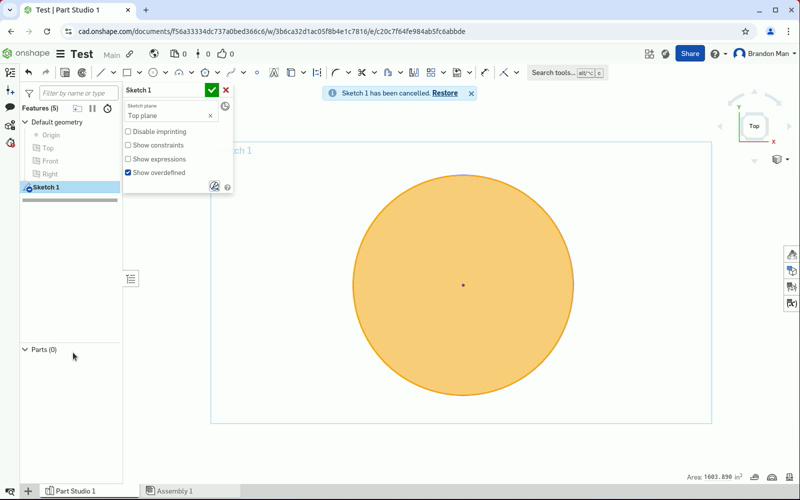
key(shift+e)
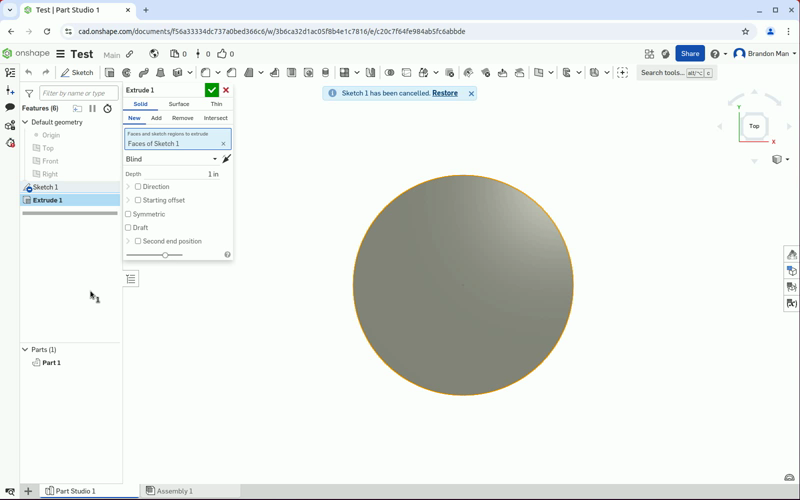
mouse_move(143, 106)
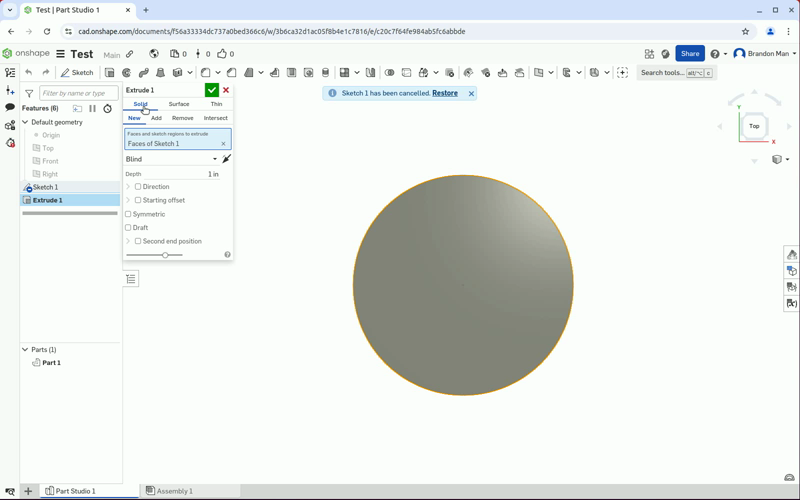
click(143, 106)
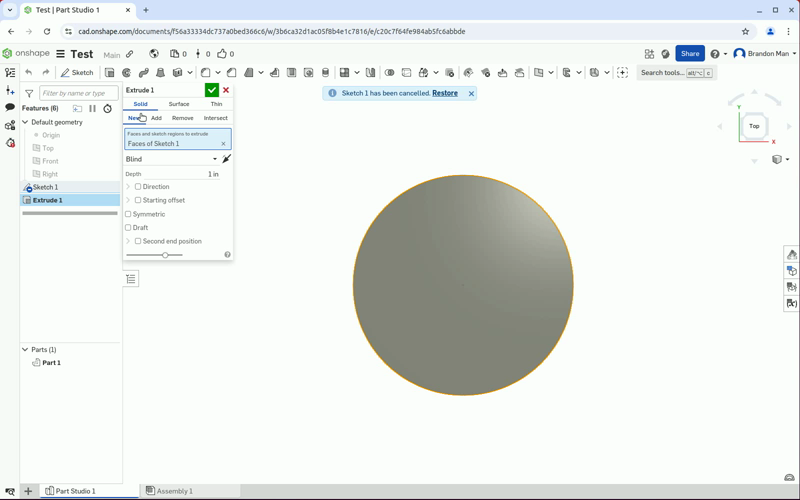
mouse_move(137, 120)
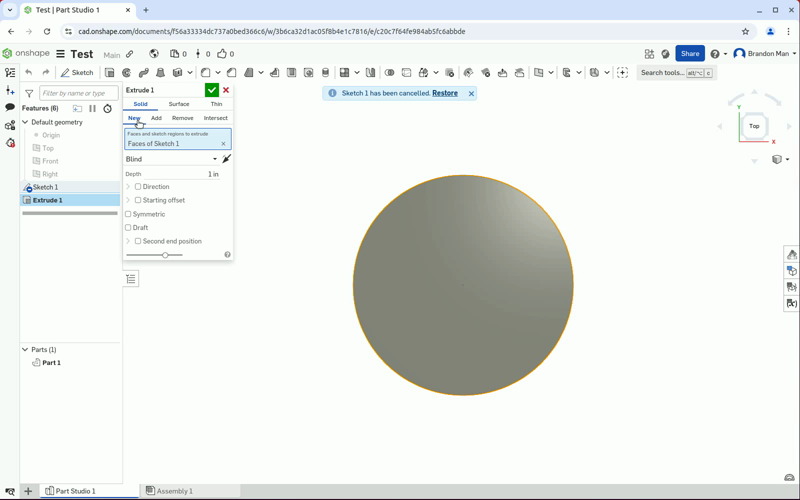
click(137, 120)
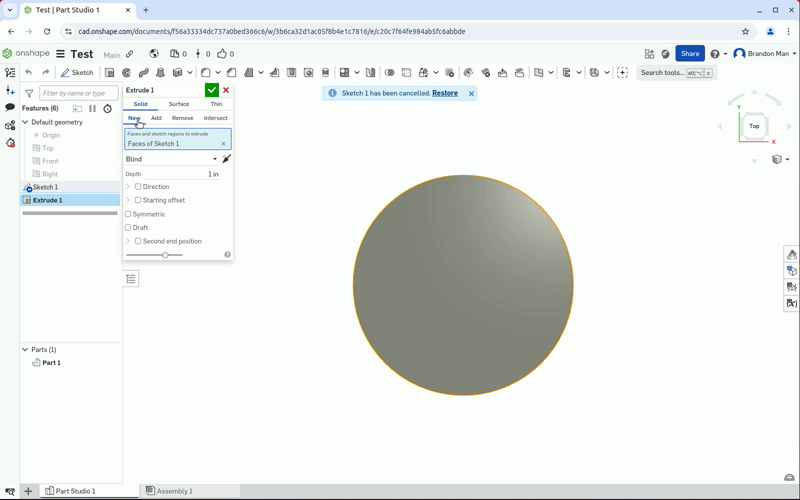
key(tab, 4)
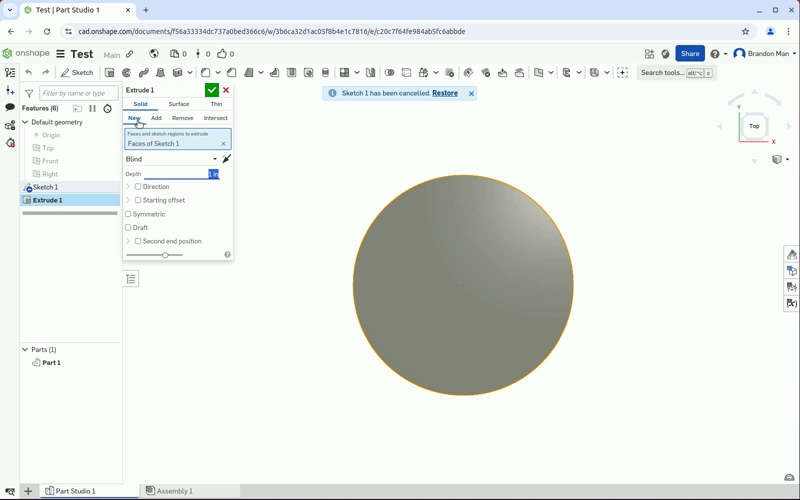
text(21.182)
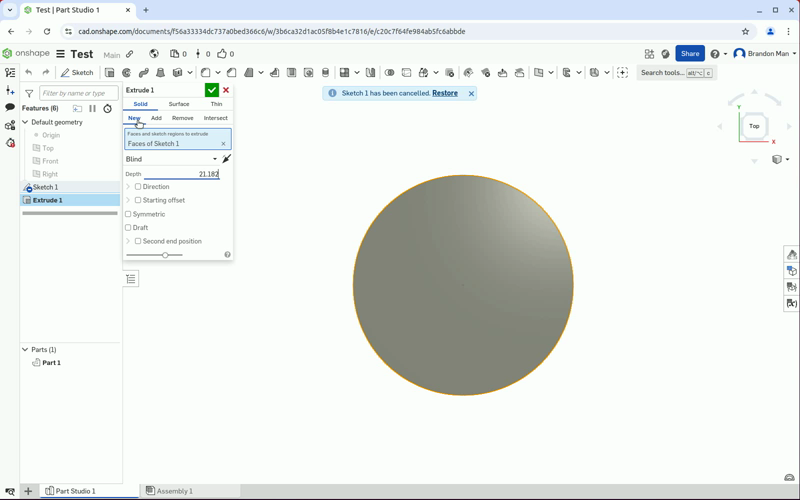
key(tab, 3)
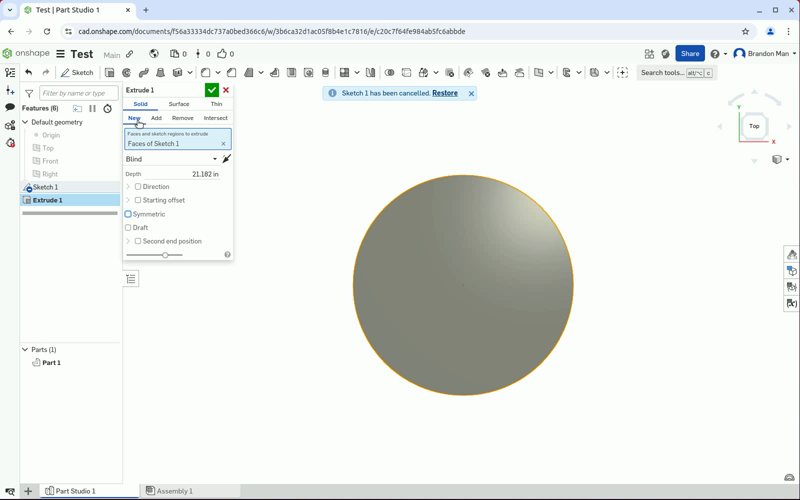
key(space)
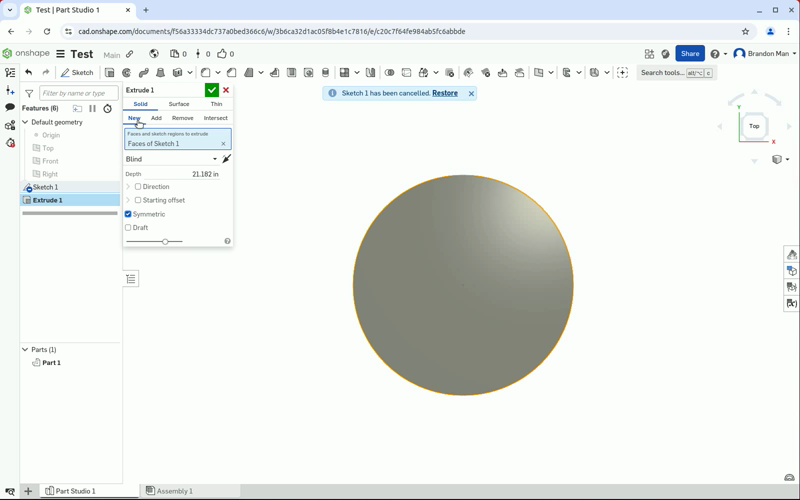
key(enter)
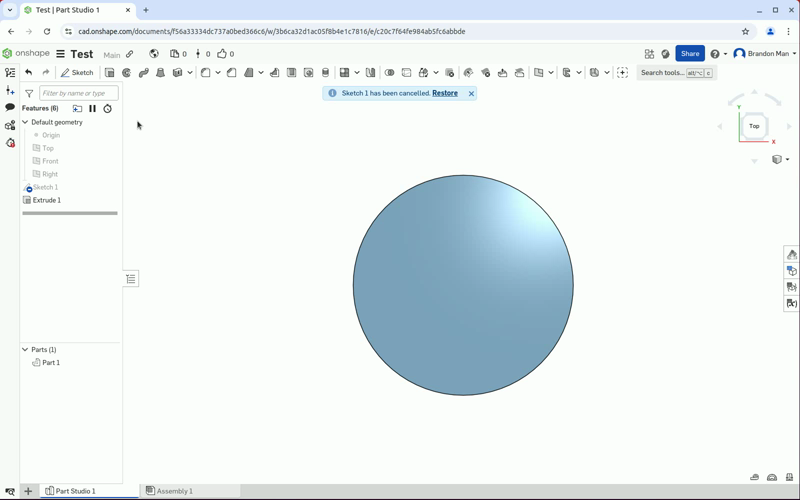
key(shift+h)
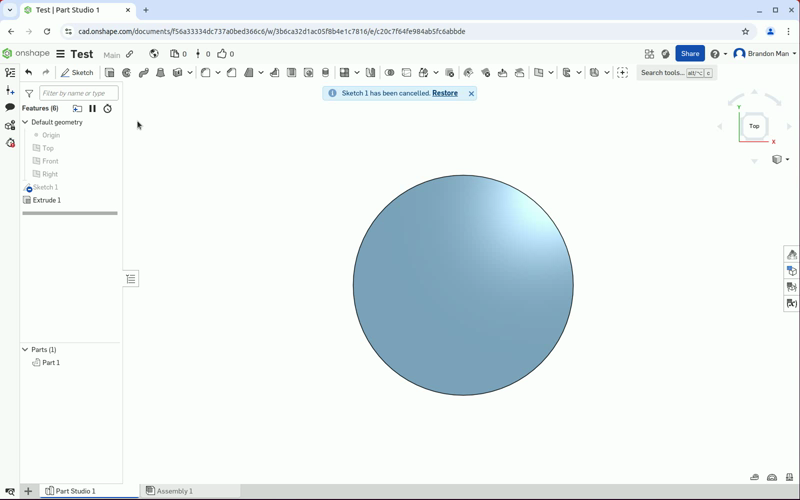
key(shift+h)
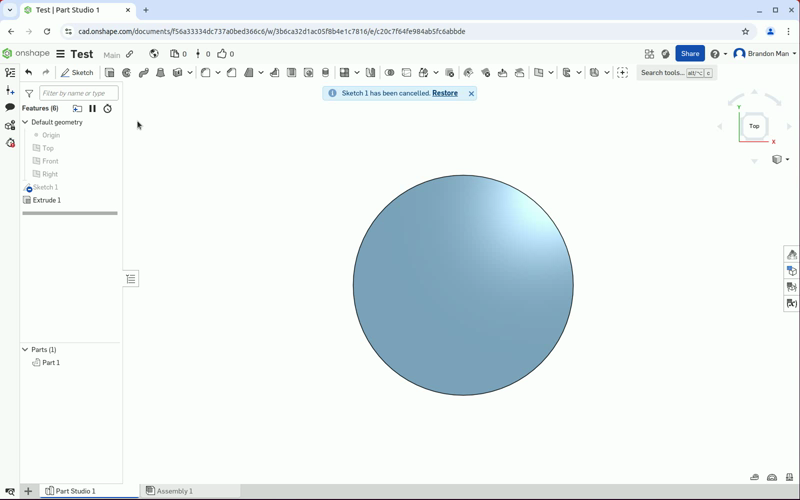
mouse_move(73, 189)
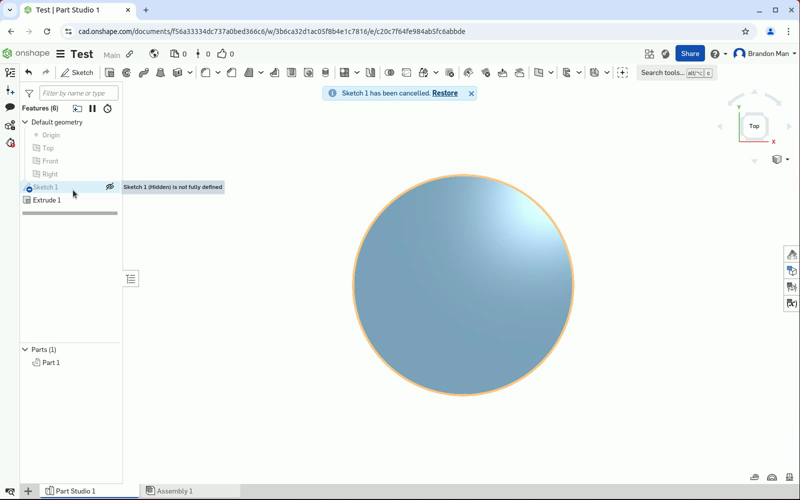
click(73, 189)
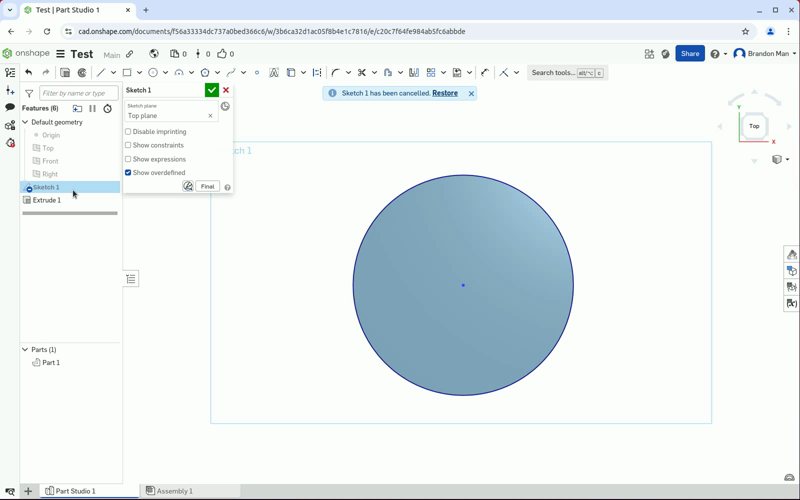
mouse_move(229, 92)
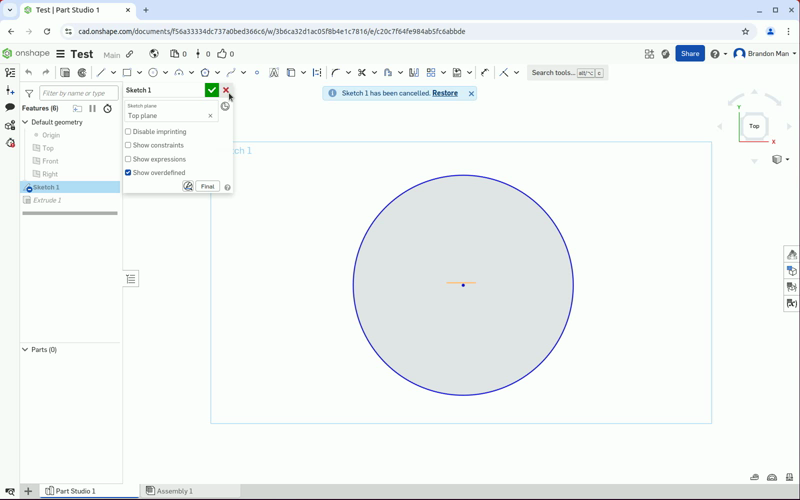
click(229, 92)
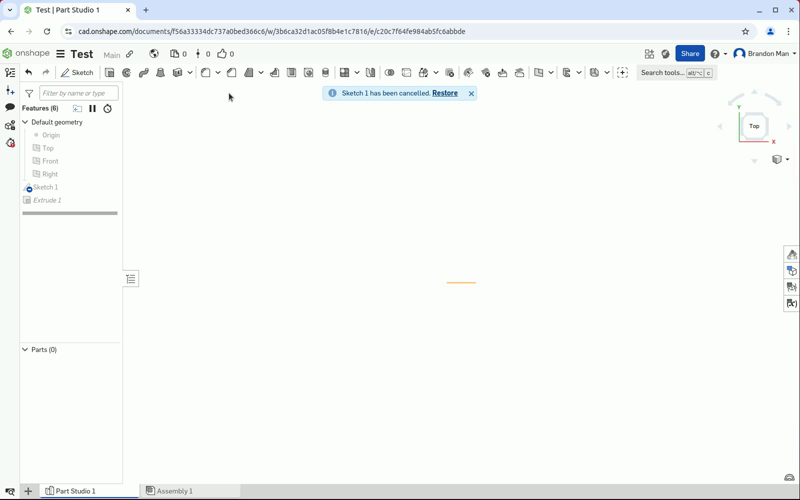
mouse_move(541, 75)
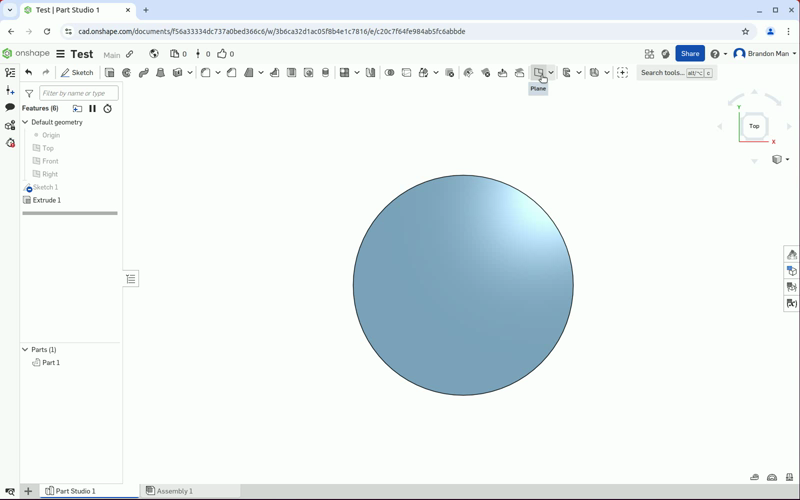
click(541, 75)
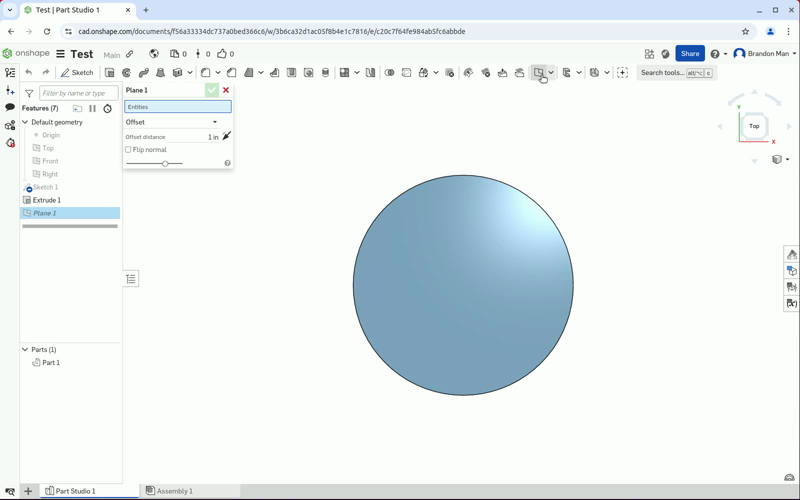
mouse_move(73, 150)
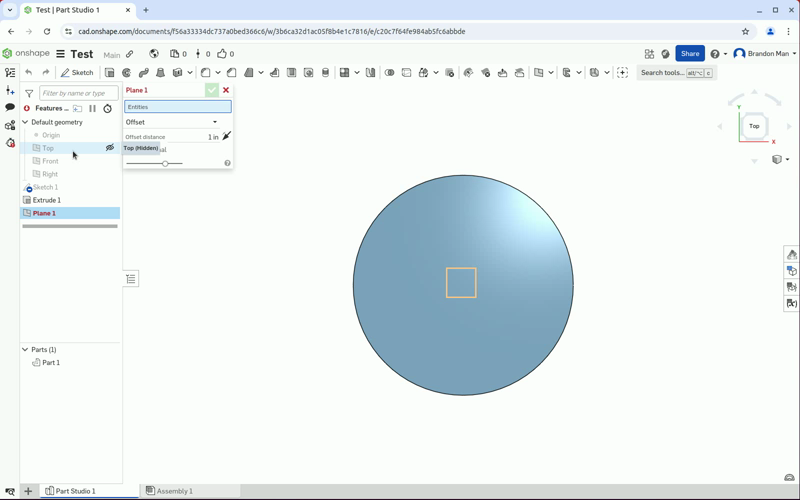
click(73, 150)
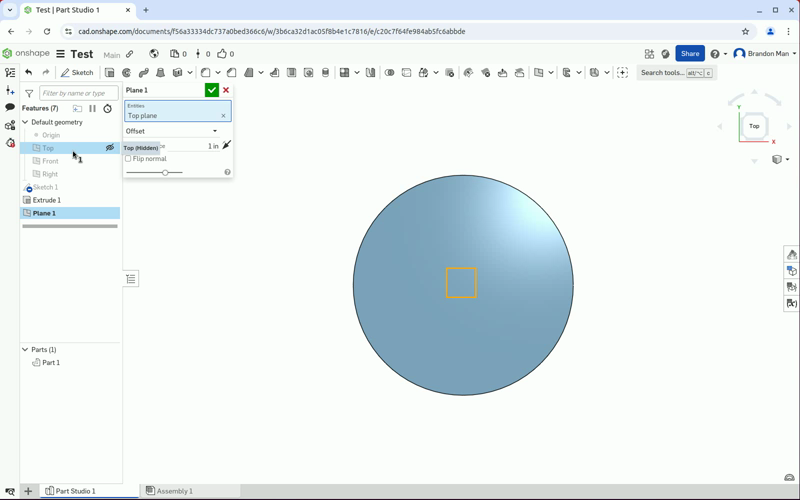
key(tab, 2)
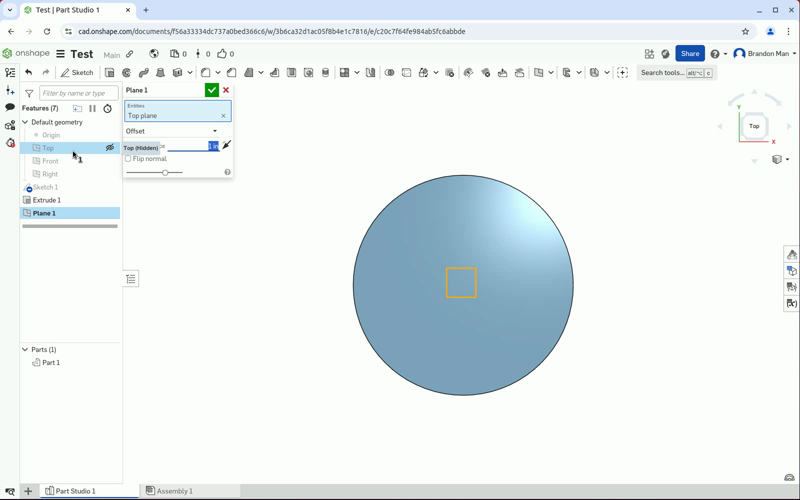
text(10.599)
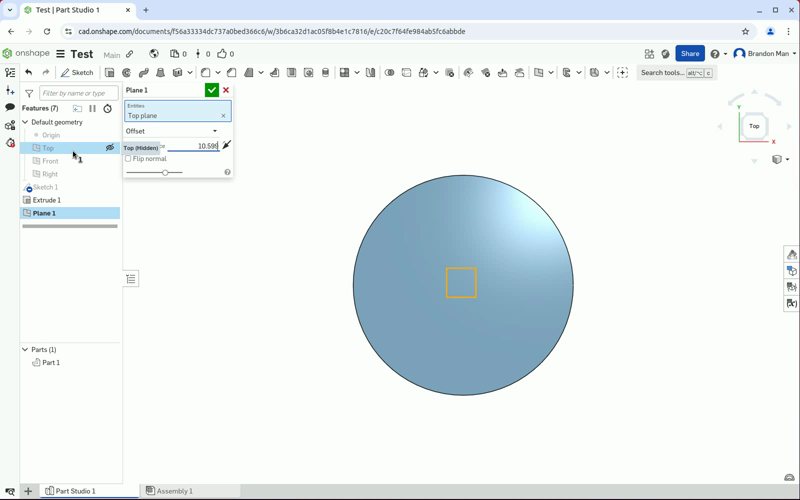
key(enter, 2)
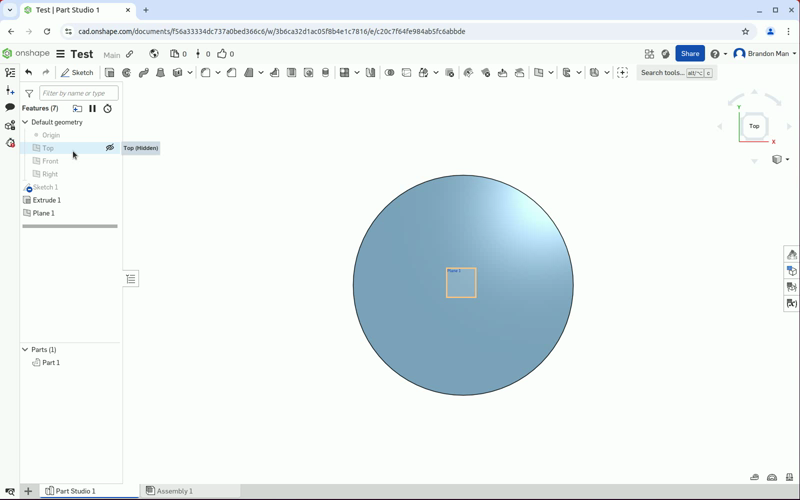
key(shift+s)
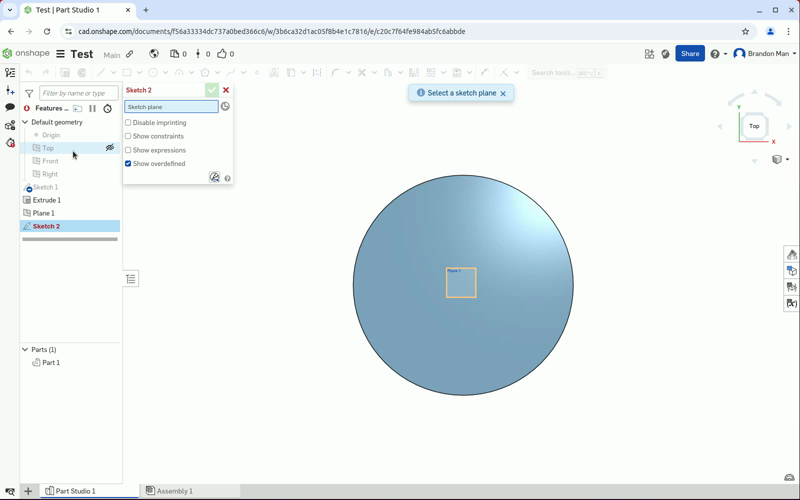
mouse_move(73, 215)
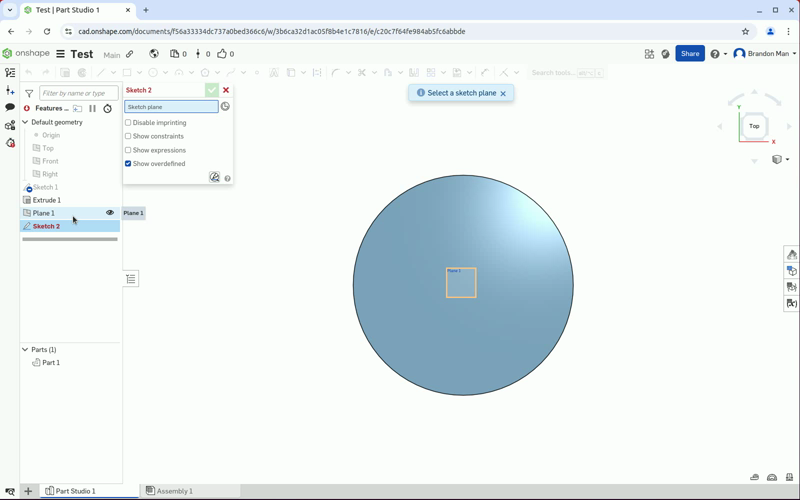
click(73, 215)
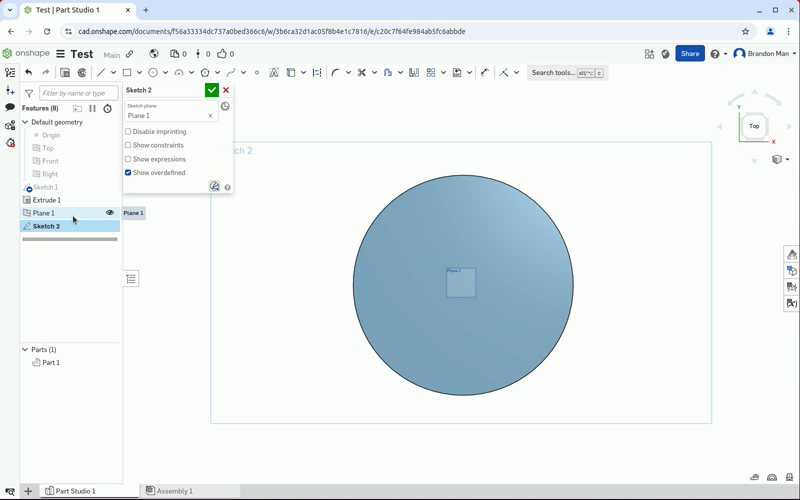
mouse_move(73, 352)
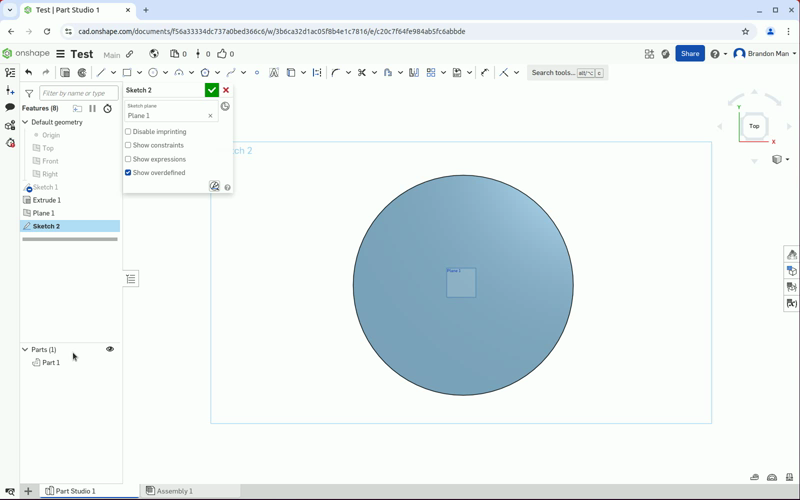
key(y)
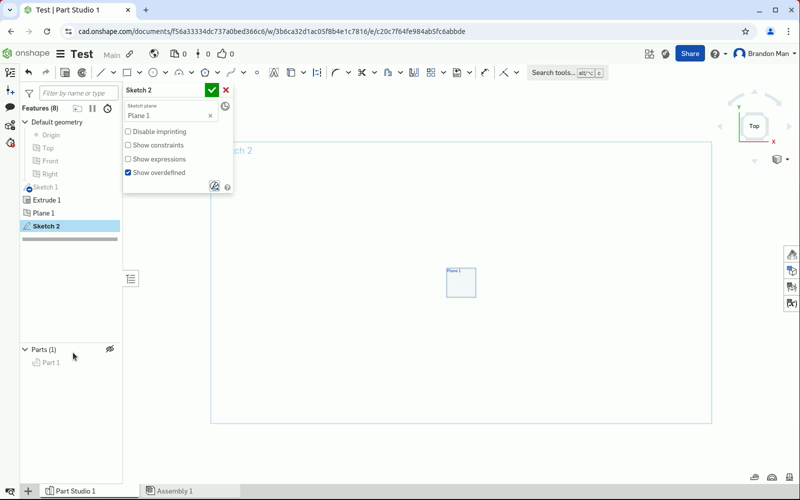
key(l)
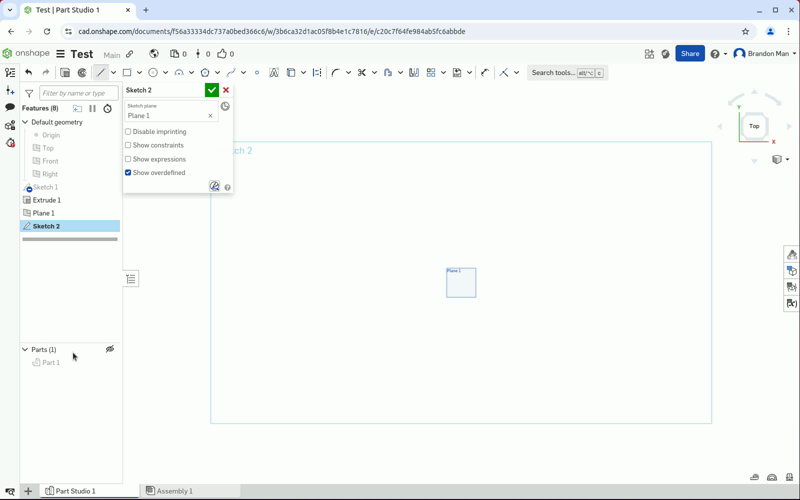
key_down(shift)
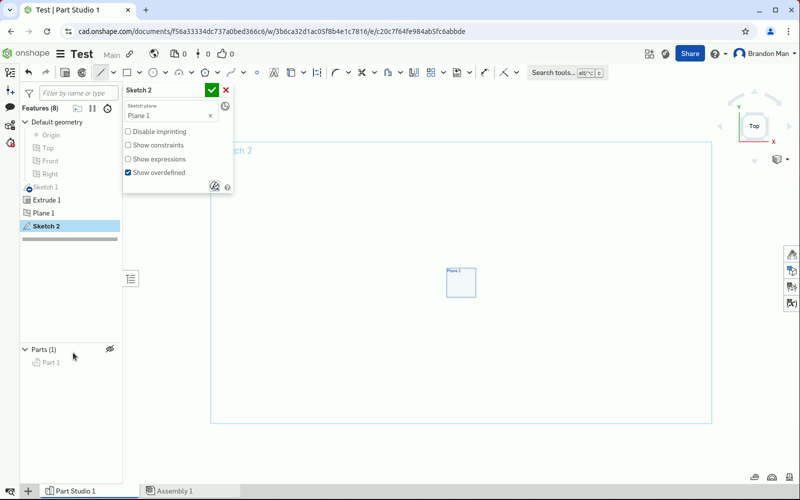
mouse_move(395, 211)
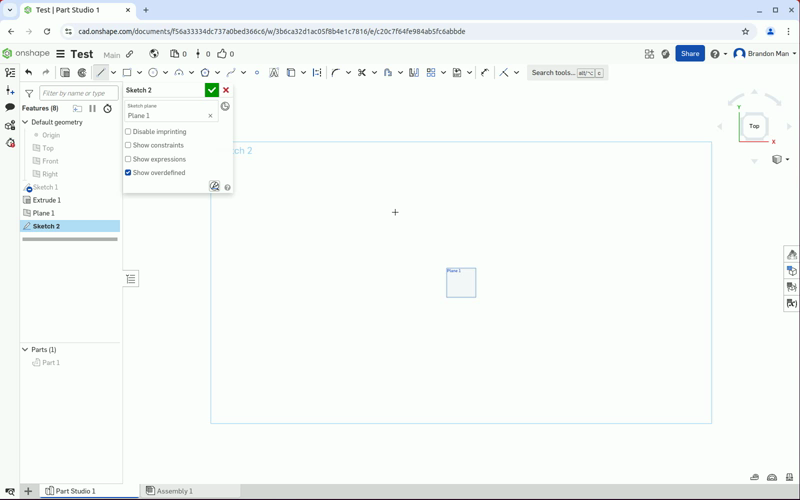
click(395, 211)
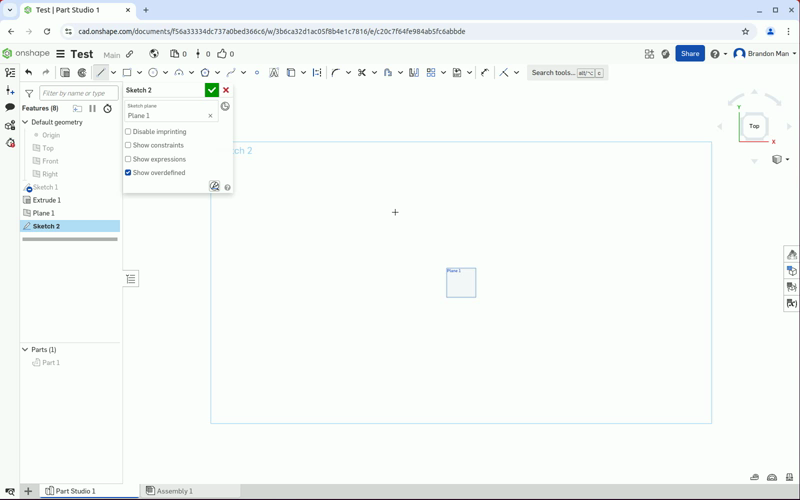
key_up(shift)
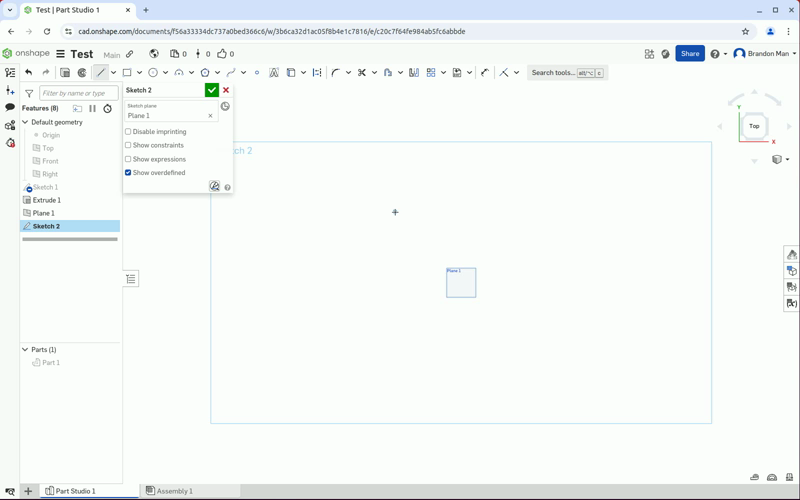
key_down(shift)
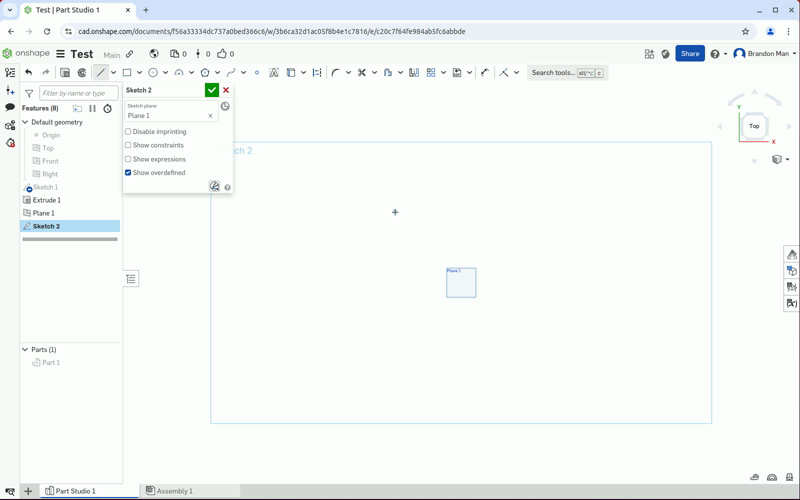
mouse_move(418, 274)
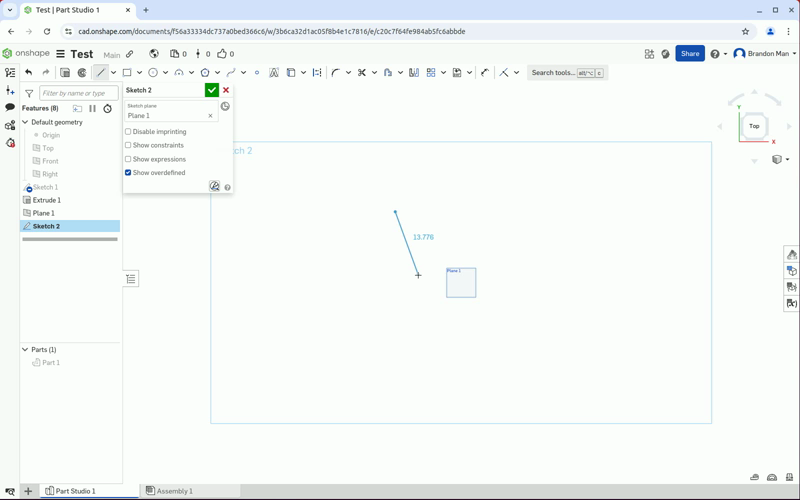
click(418, 274)
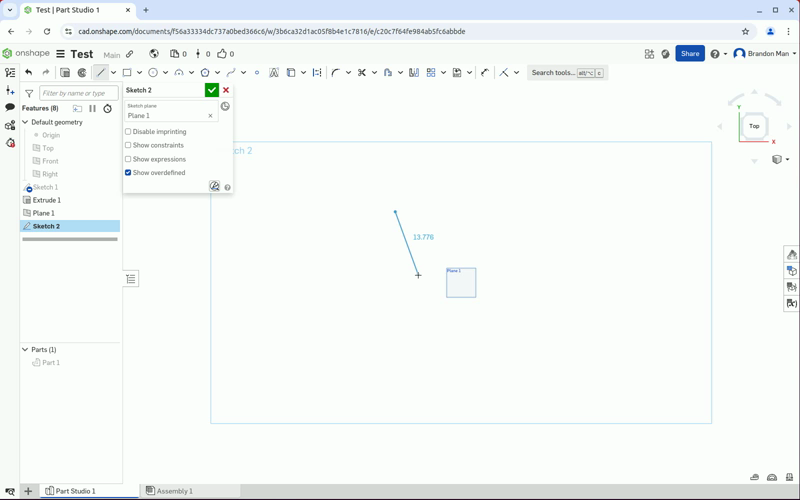
key_up(shift)
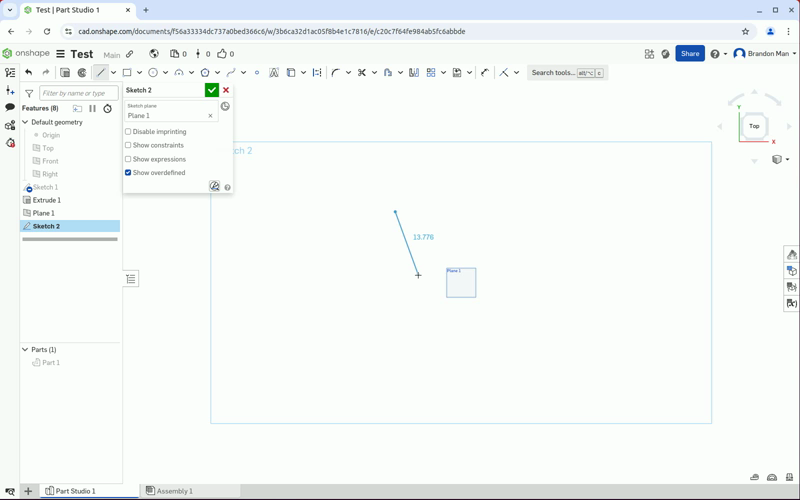
key_down(shift)
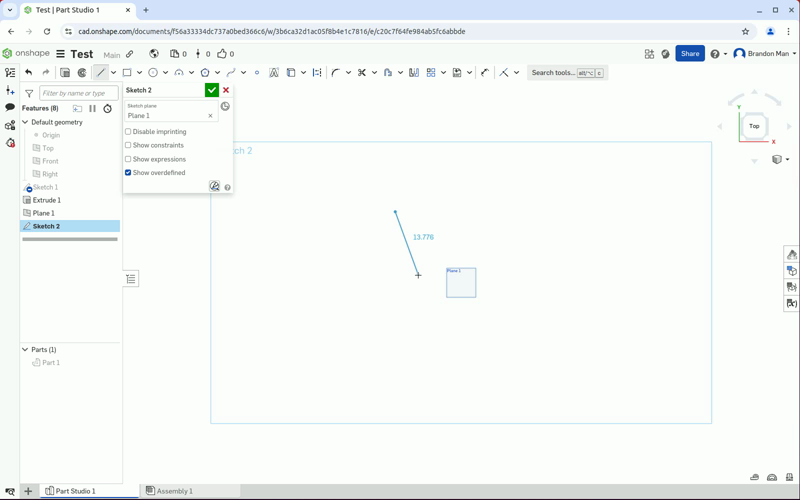
mouse_move(461, 223)
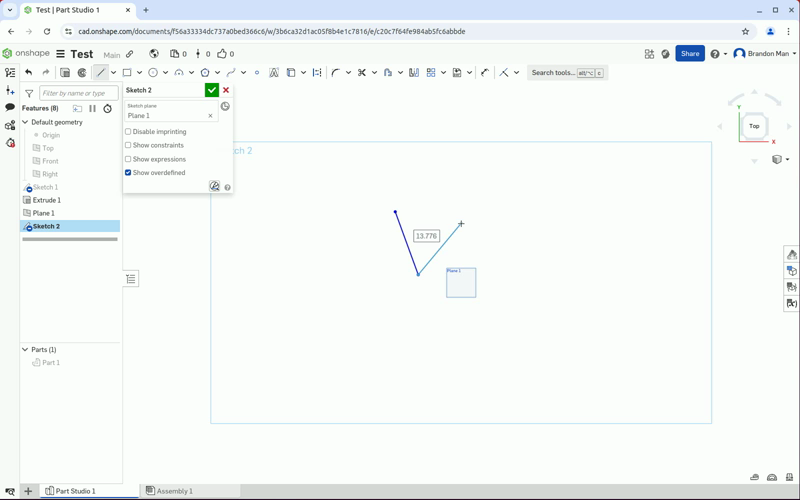
click(461, 223)
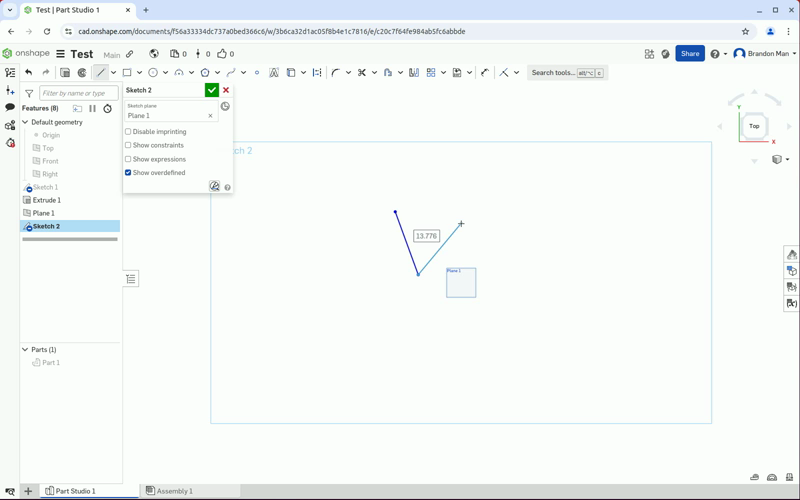
key_up(shift)
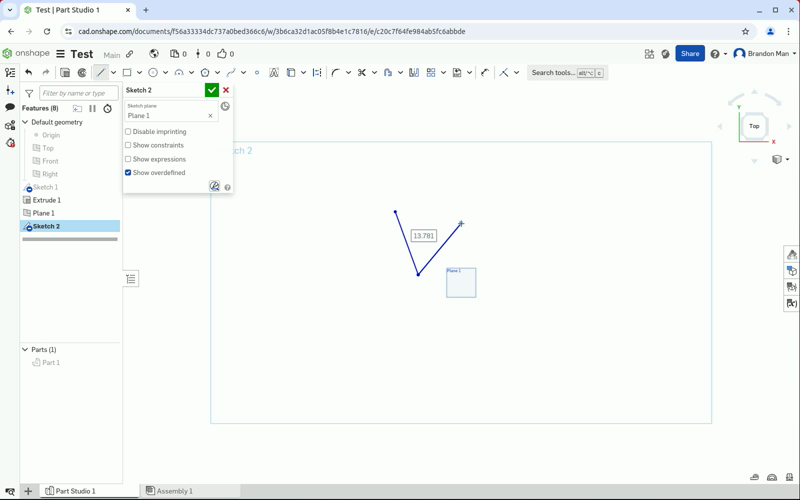
key_down(shift)
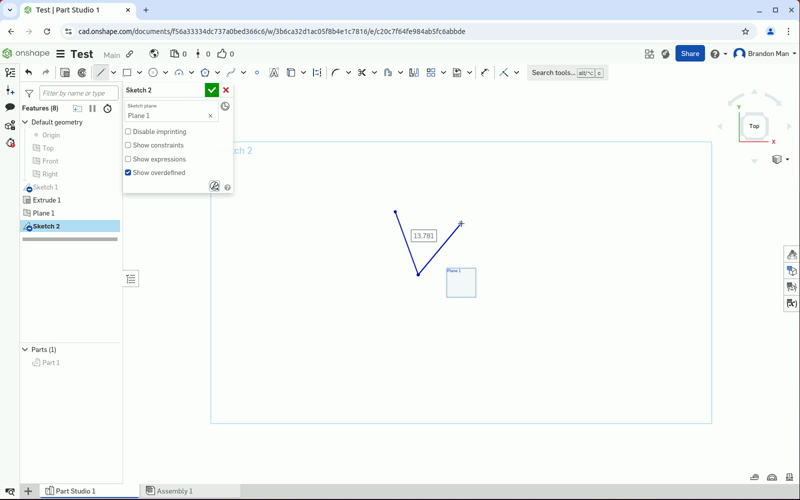
mouse_move(395, 211)
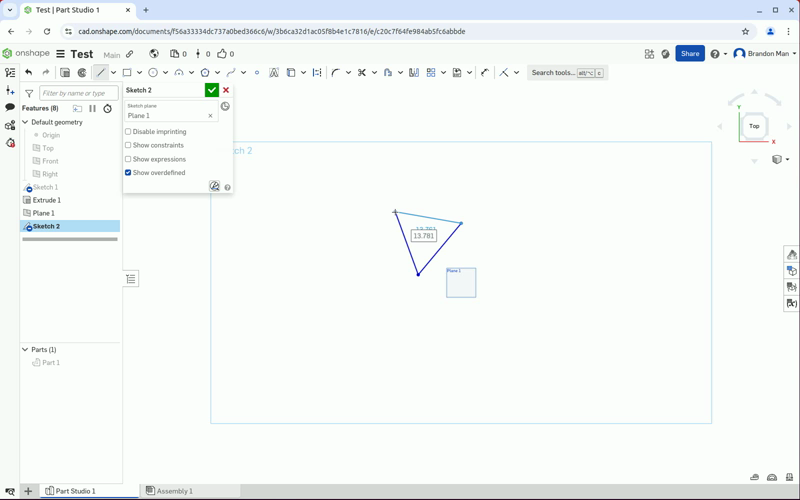
key_up(shift)
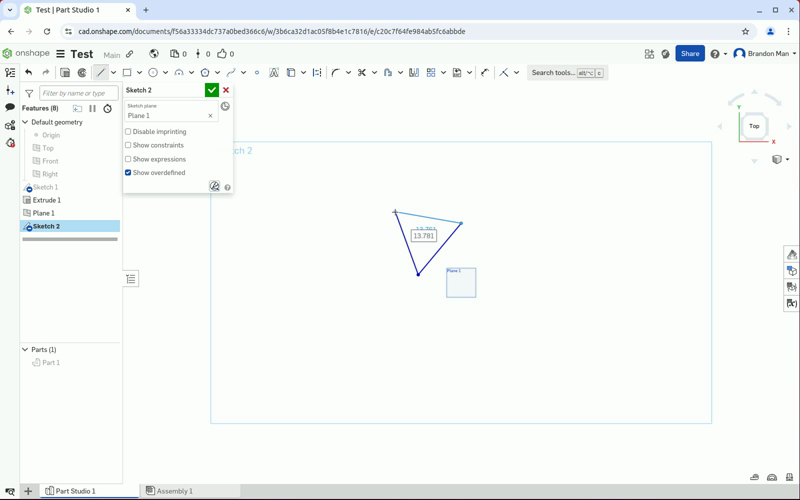
click(395, 211)
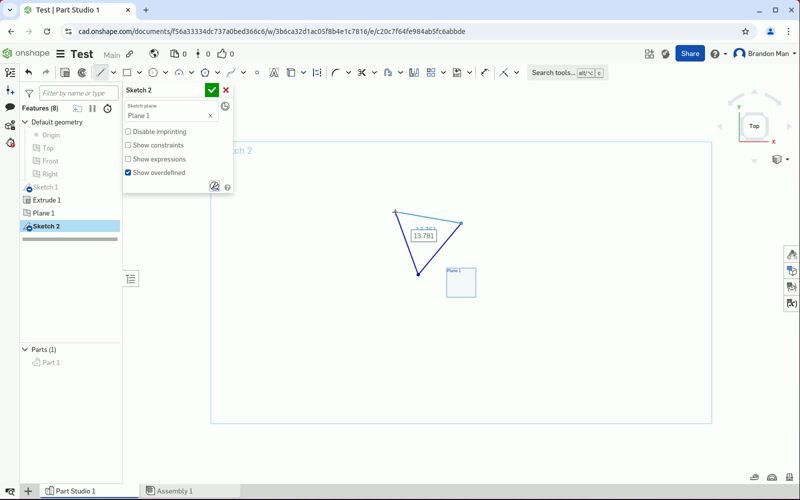
key(esc)
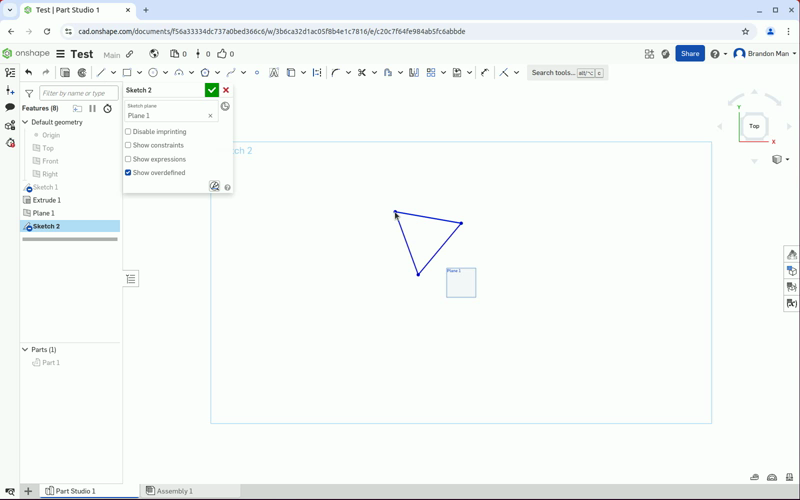
mouse_move(418, 243)
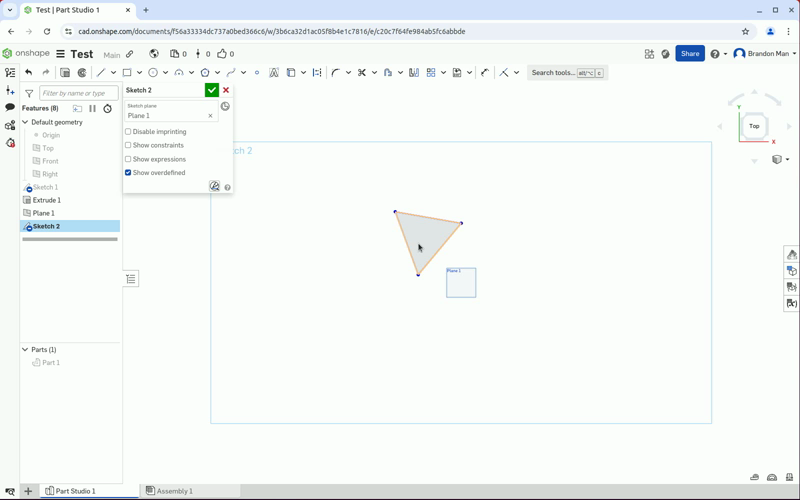
click(418, 243)
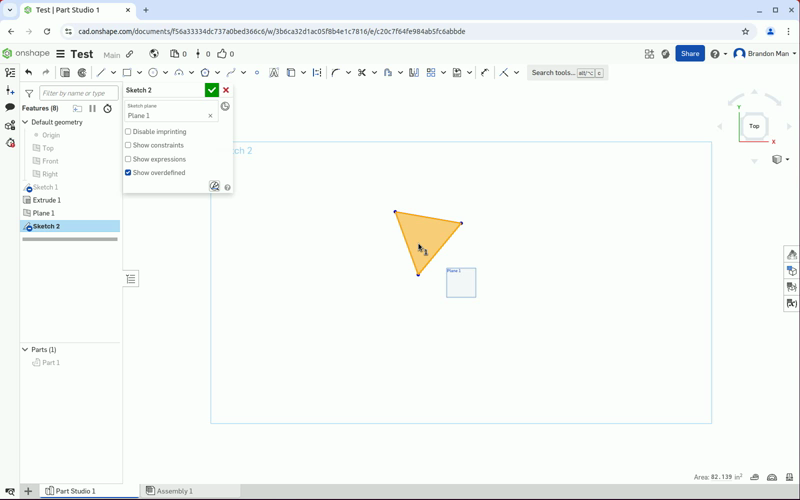
mouse_move(73, 352)
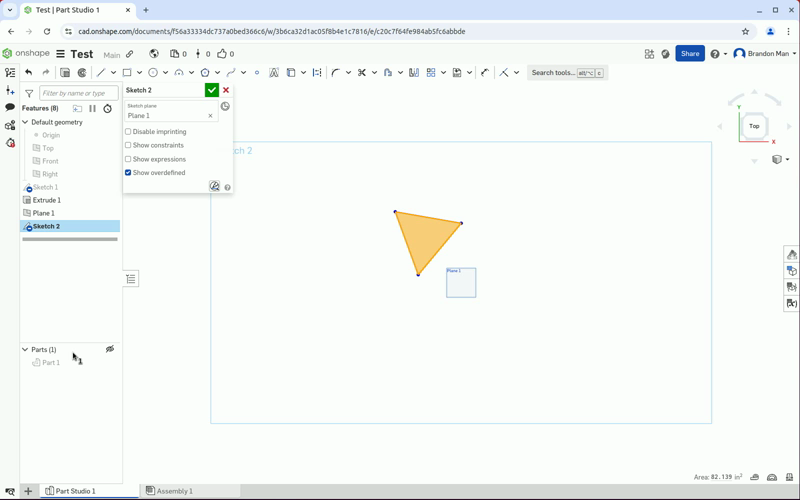
key(shift+y)
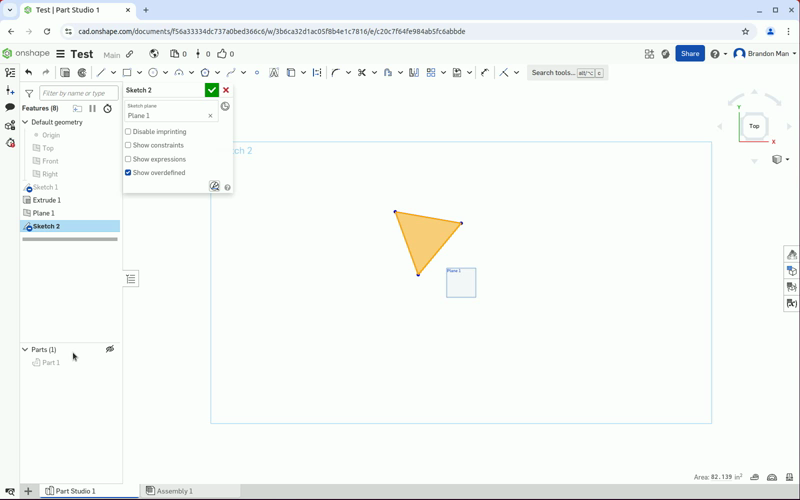
key(shift+e)
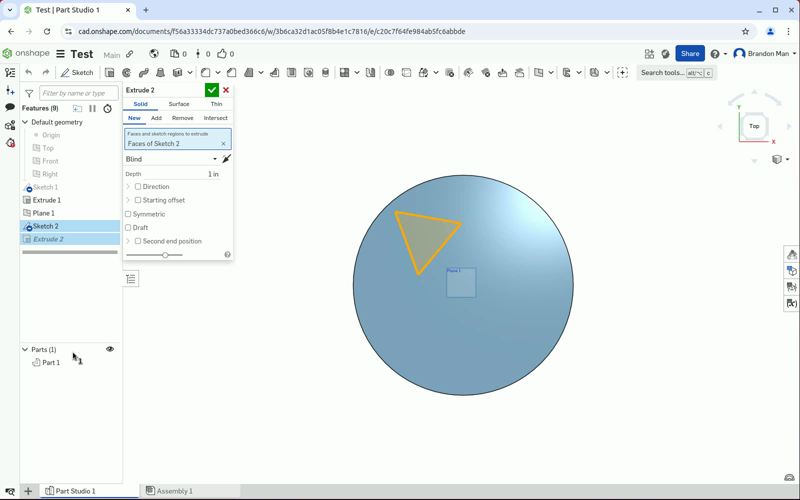
mouse_move(143, 106)
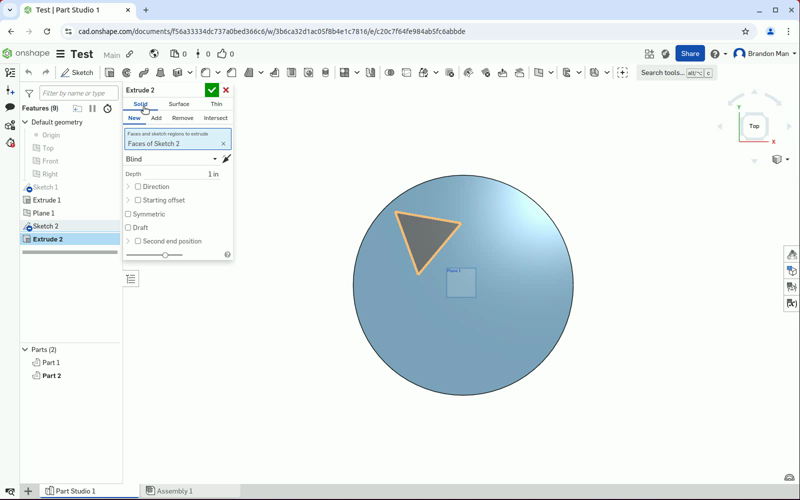
click(143, 106)
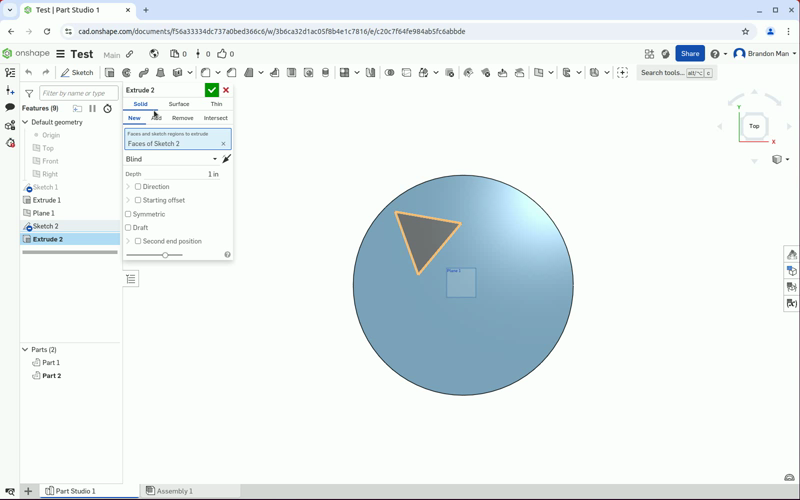
mouse_move(186, 120)
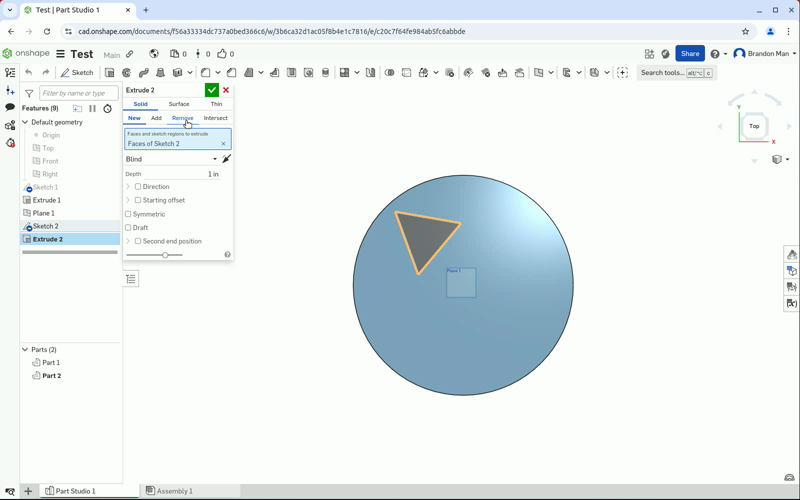
click(186, 120)
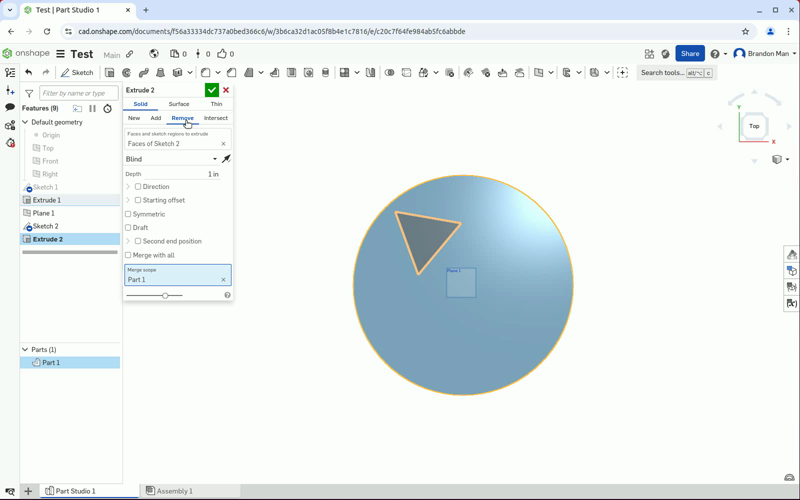
key(tab, 4)
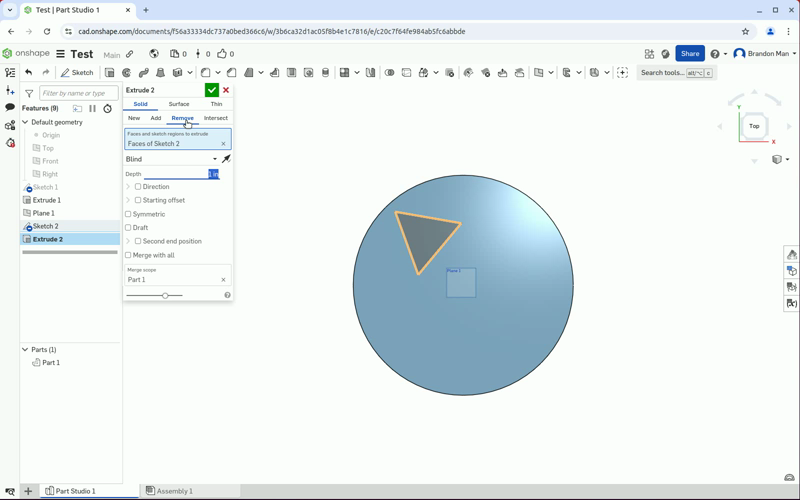
text(30.089)
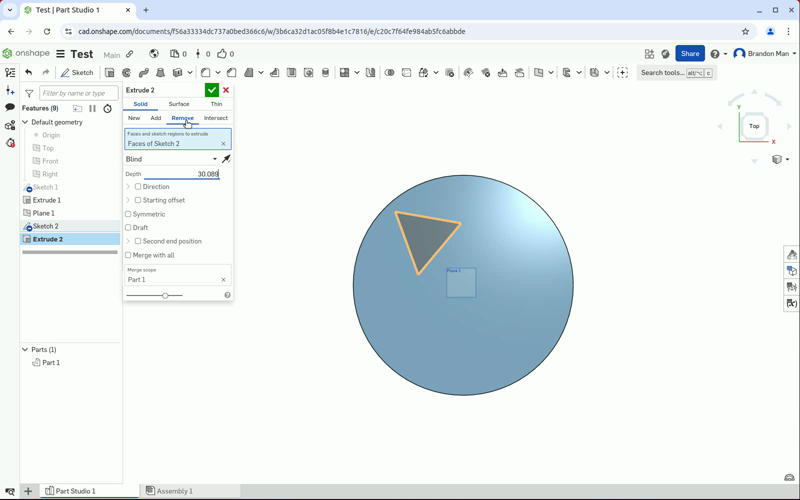
key(tab, 6)
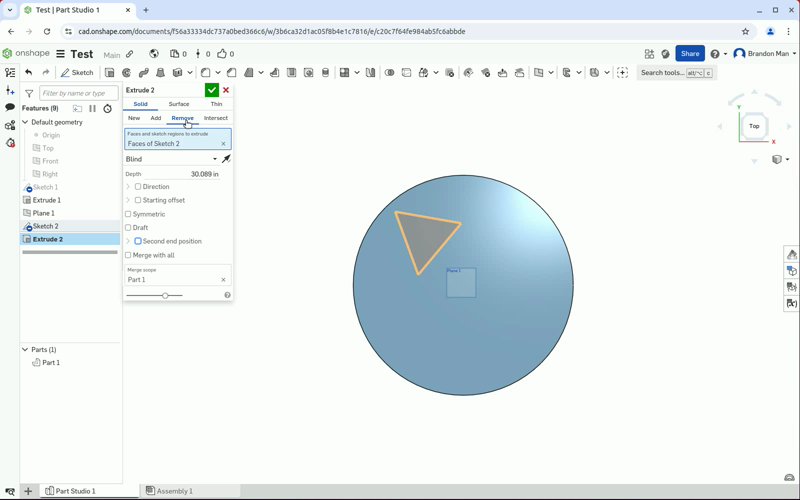
key(space)
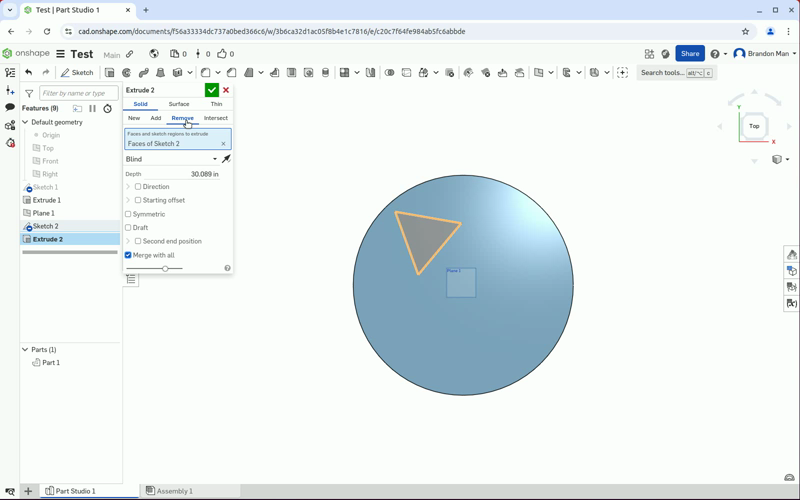
key(enter)
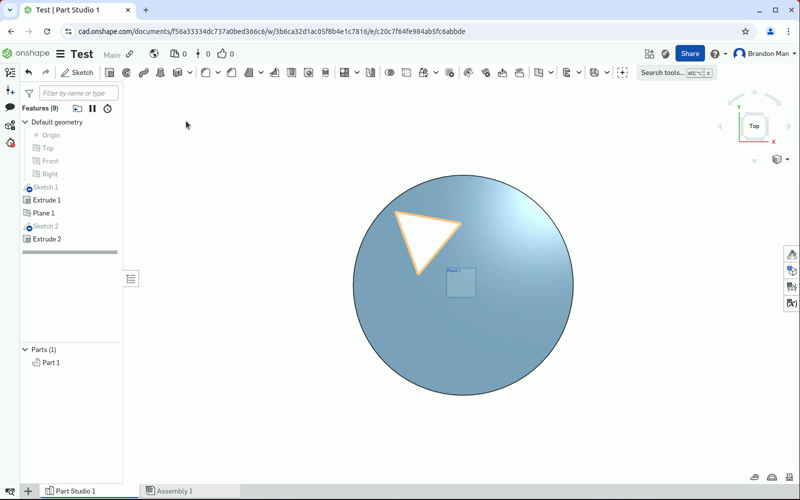
key(shift+h)
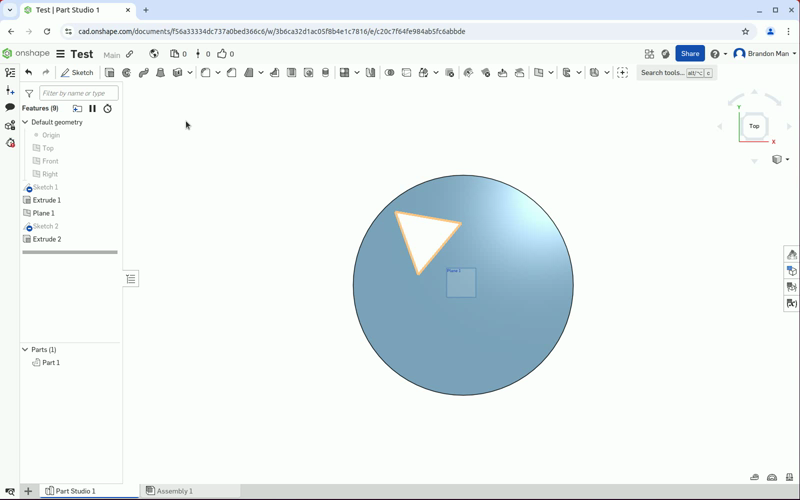
key(shift+h)
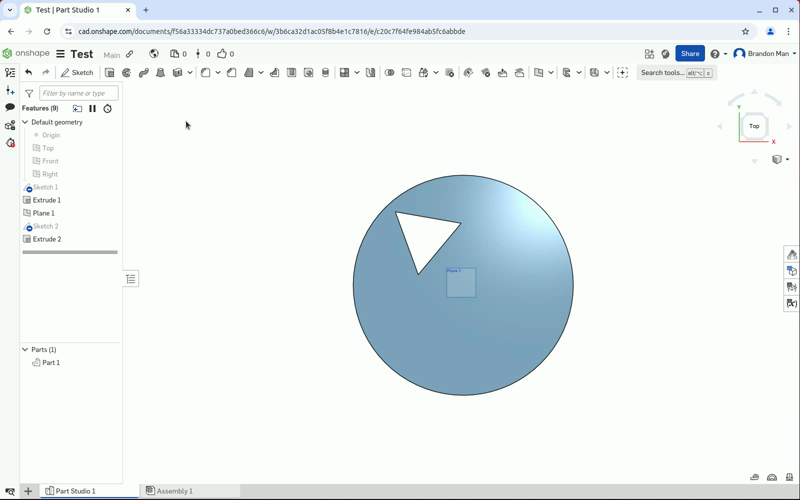
mouse_move(73, 189)
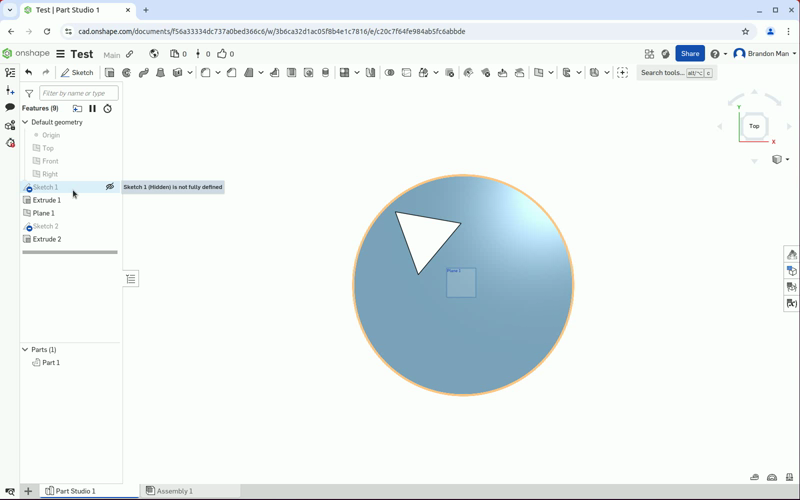
click(73, 189)
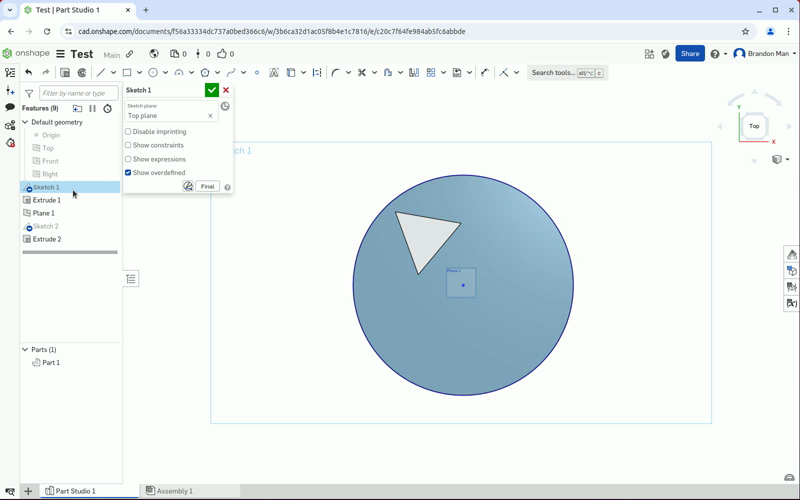
mouse_move(229, 92)
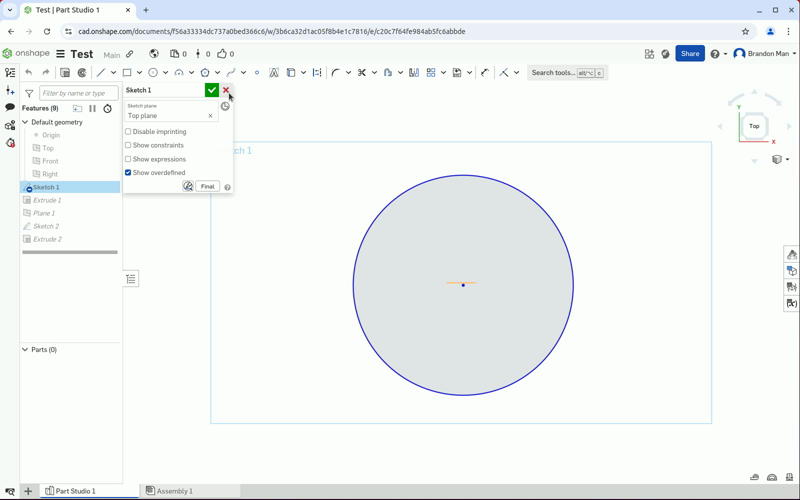
click(229, 92)
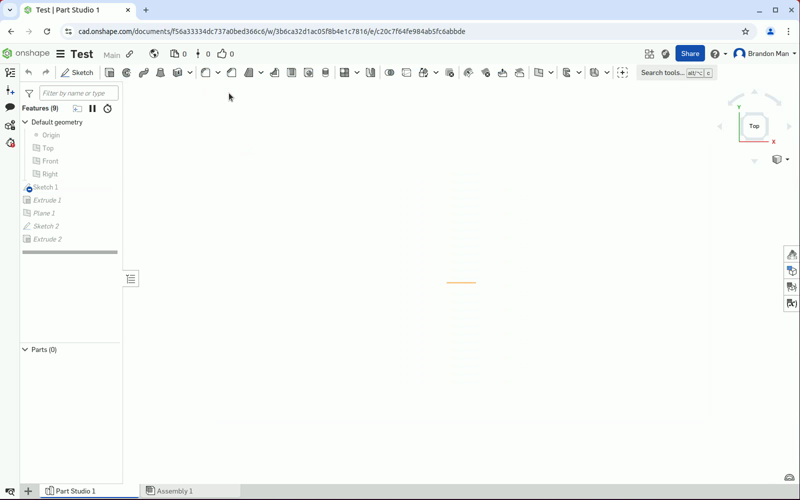
key(shift+s)
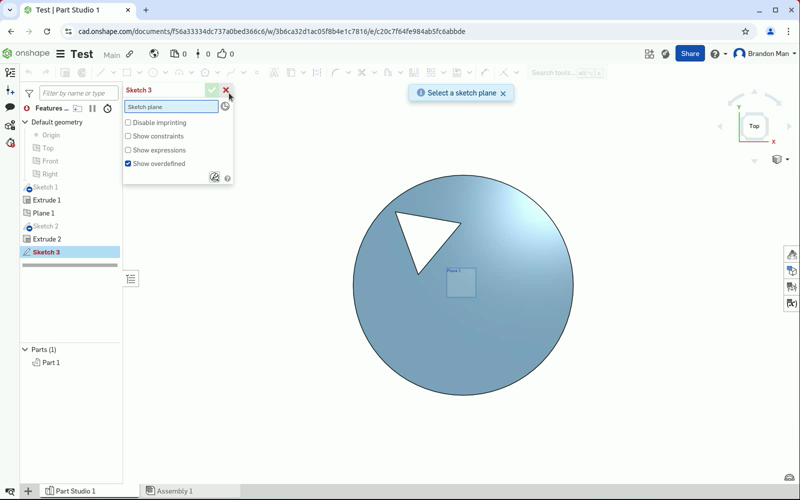
mouse_move(73, 215)
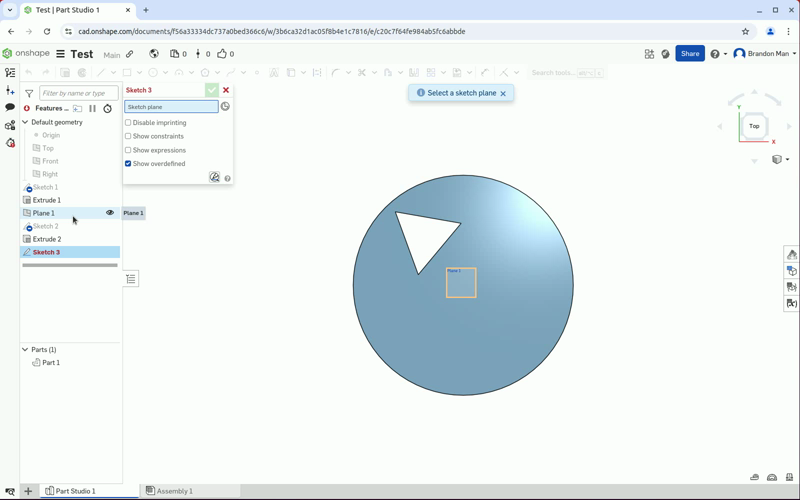
click(73, 215)
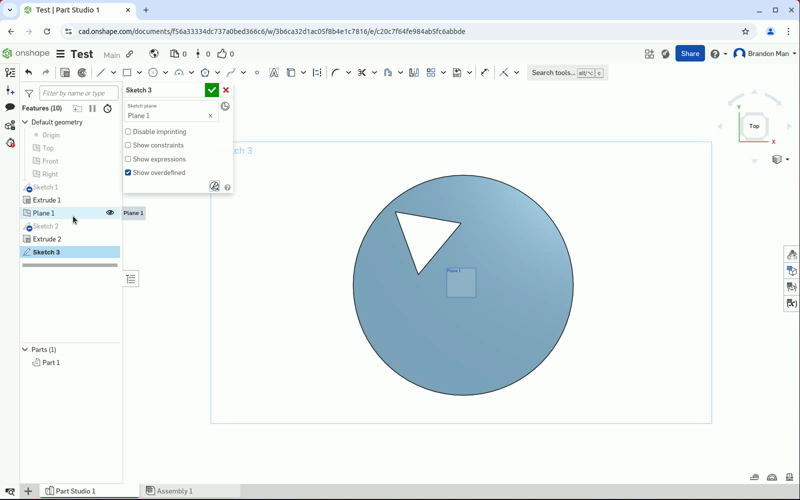
mouse_move(73, 352)
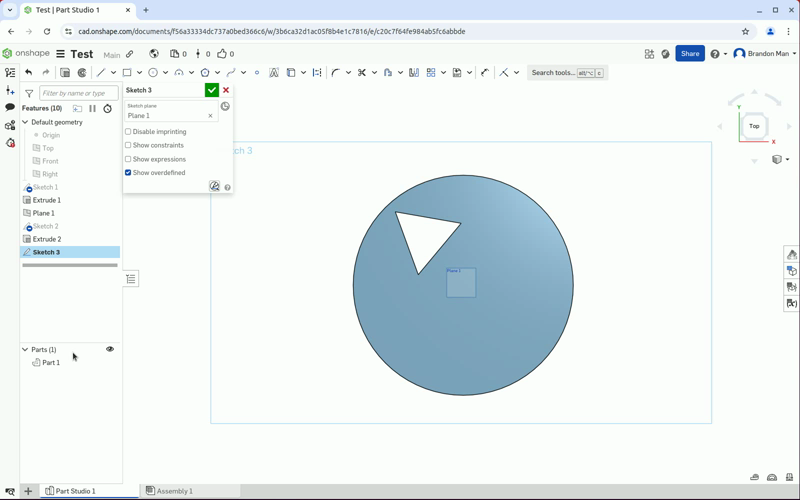
key(y)
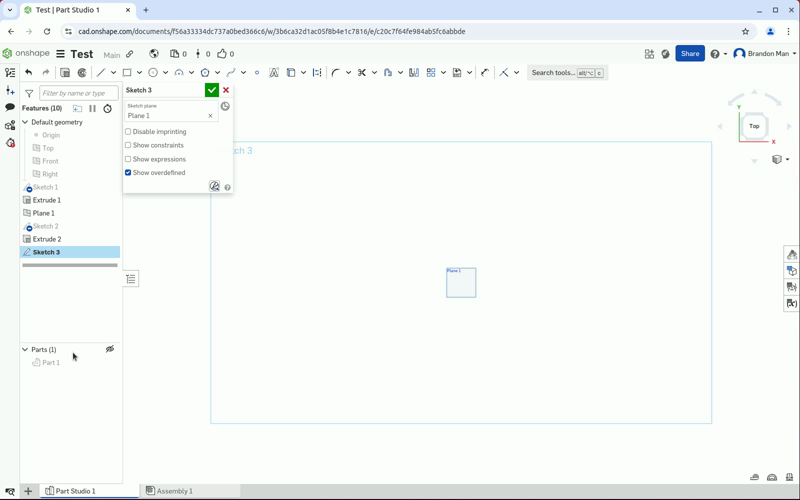
key(c)
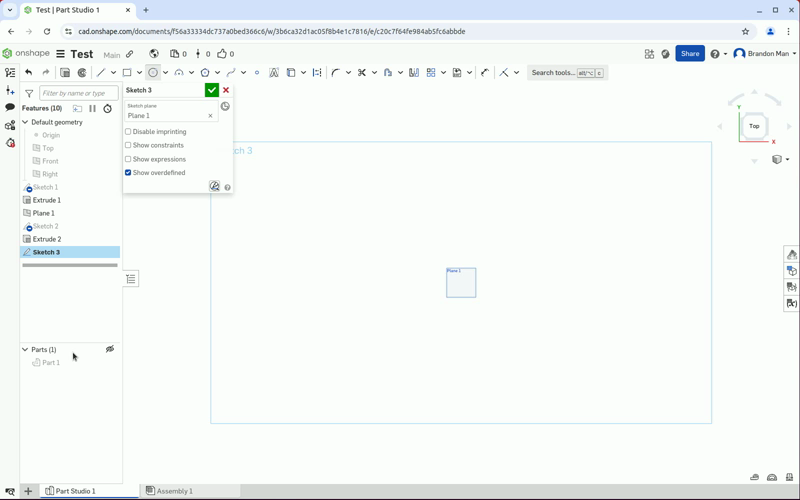
key_down(shift)
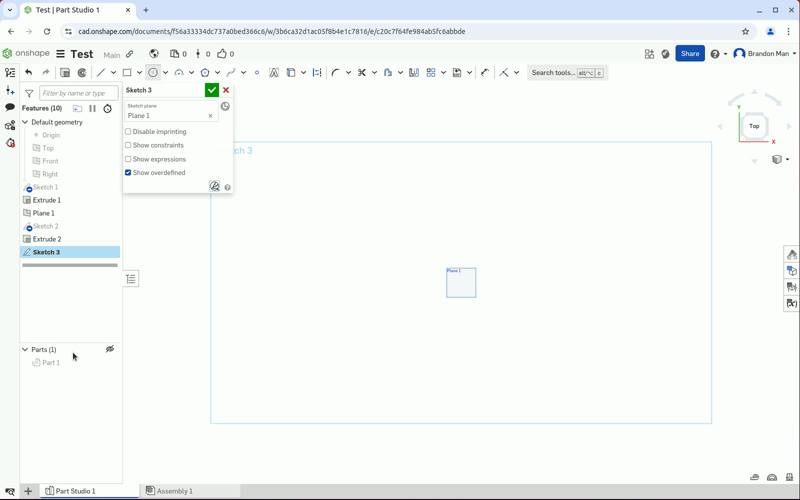
mouse_move(461, 282)
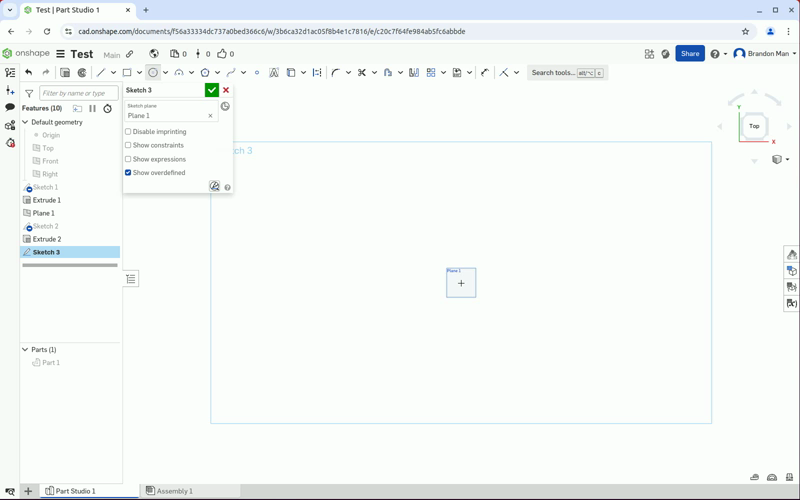
click(461, 282)
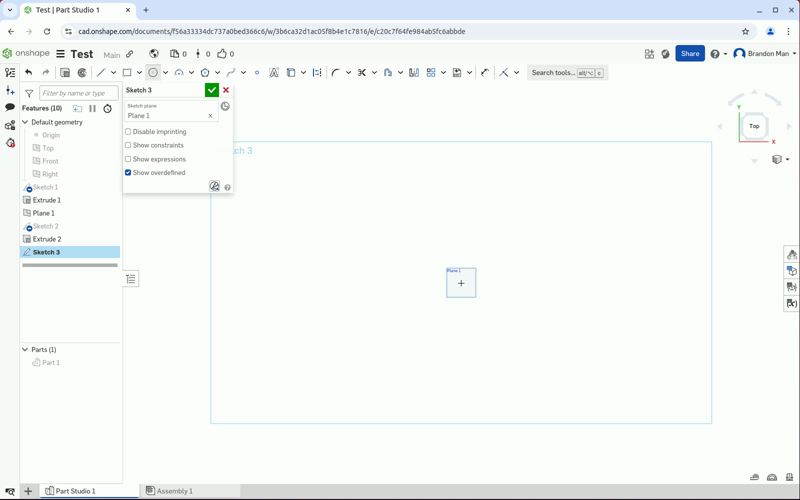
key_up(shift)
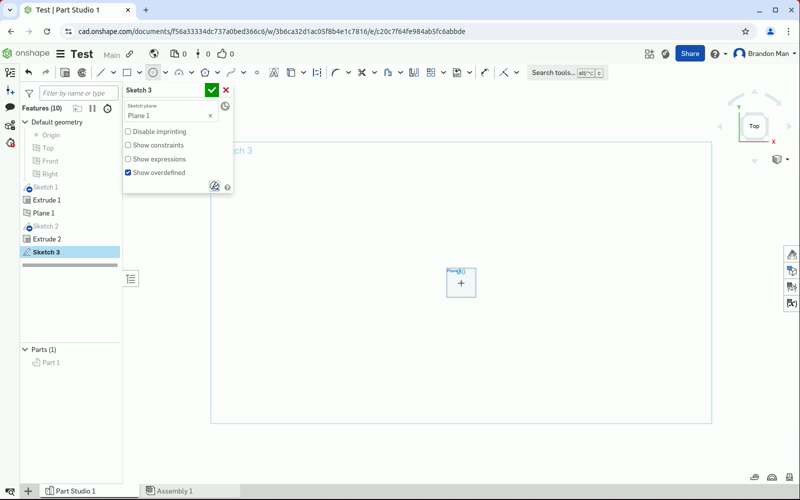
mouse_move(490, 282)
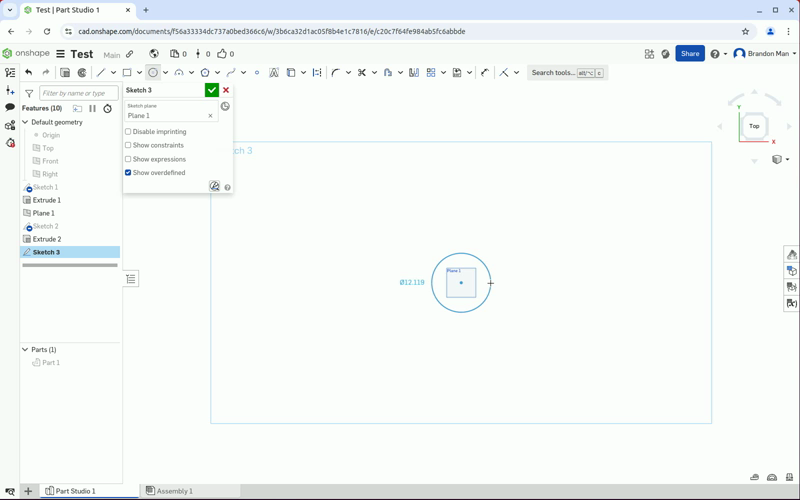
click(490, 282)
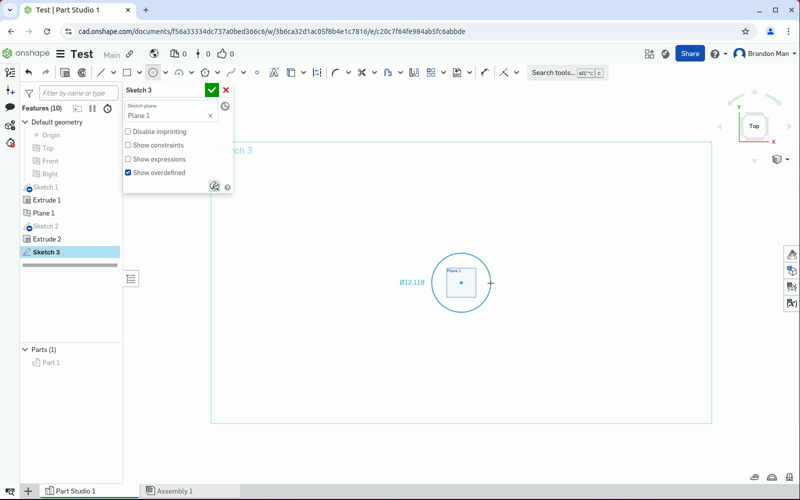
key(esc)
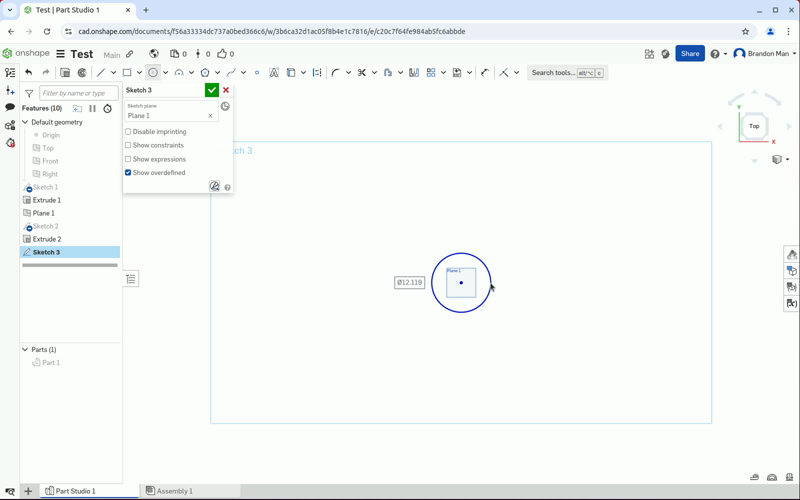
mouse_move(481, 286)
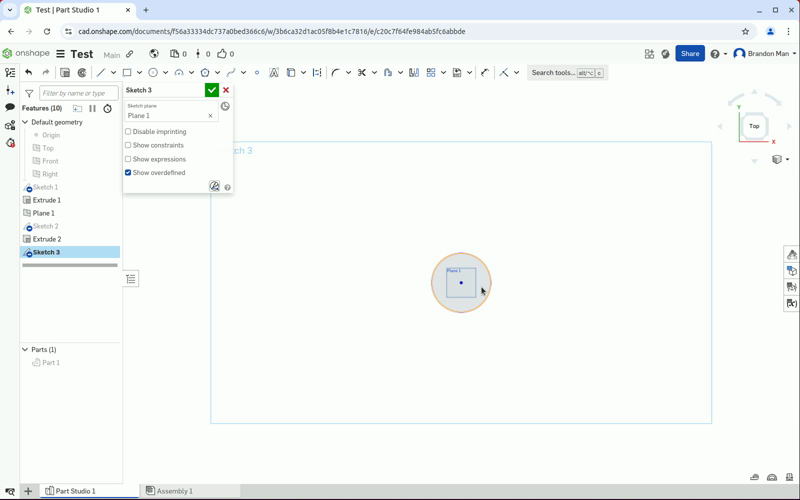
click(481, 286)
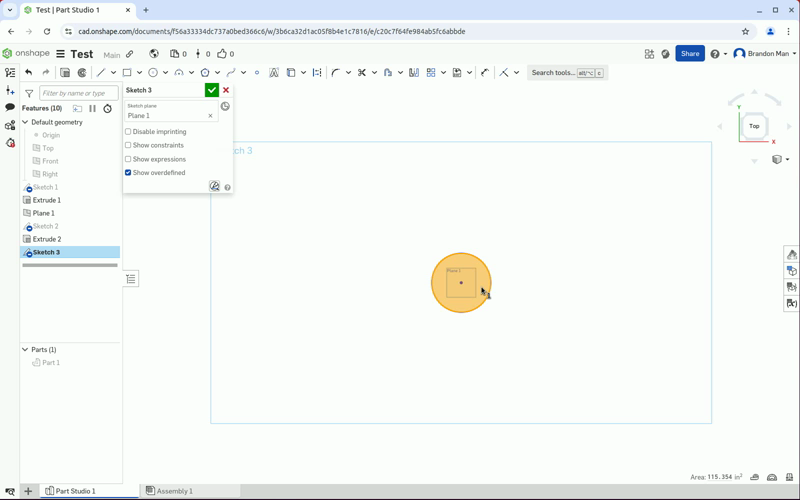
mouse_move(73, 352)
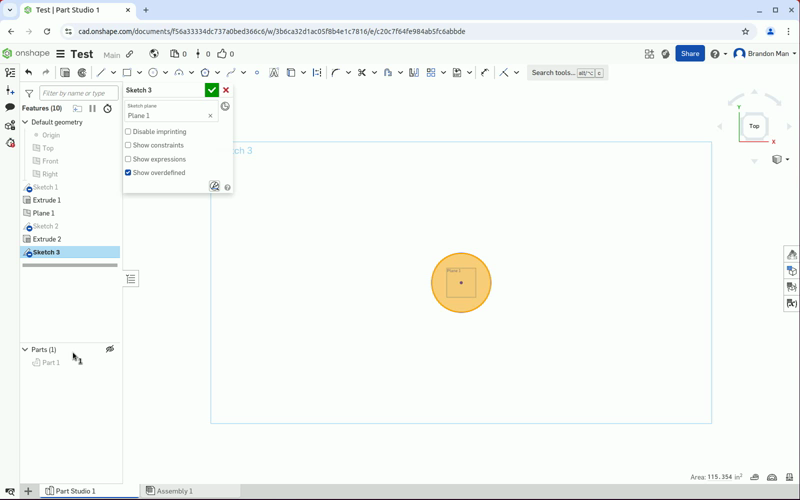
key(shift+y)
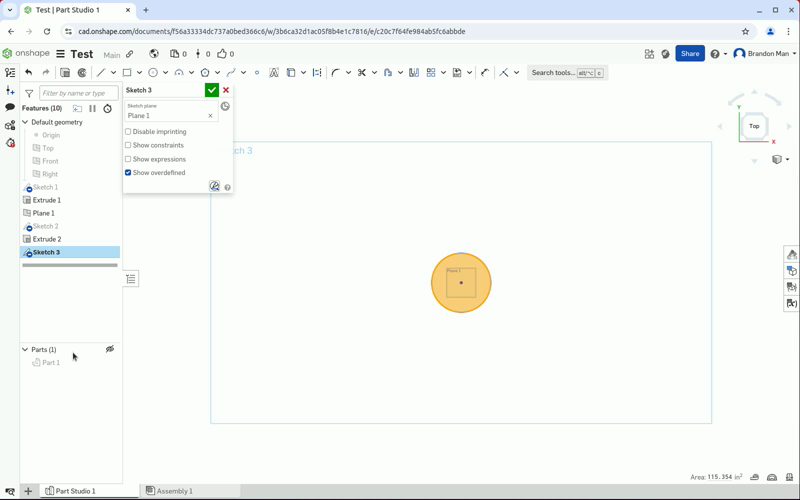
key(shift+e)
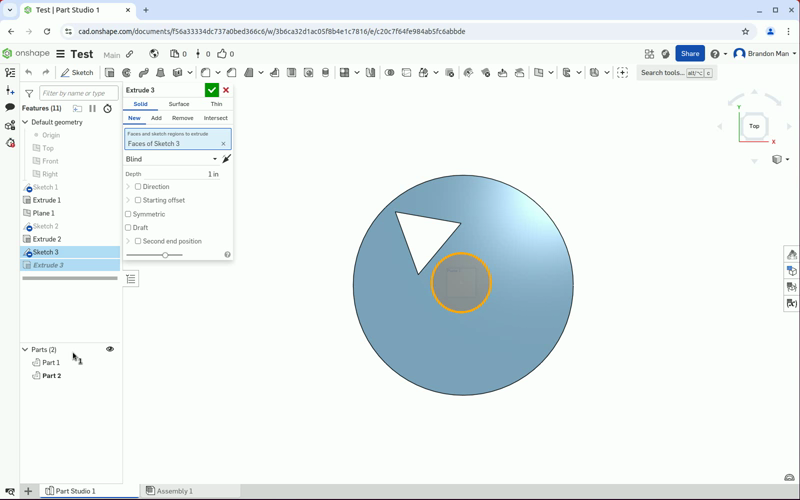
mouse_move(143, 106)
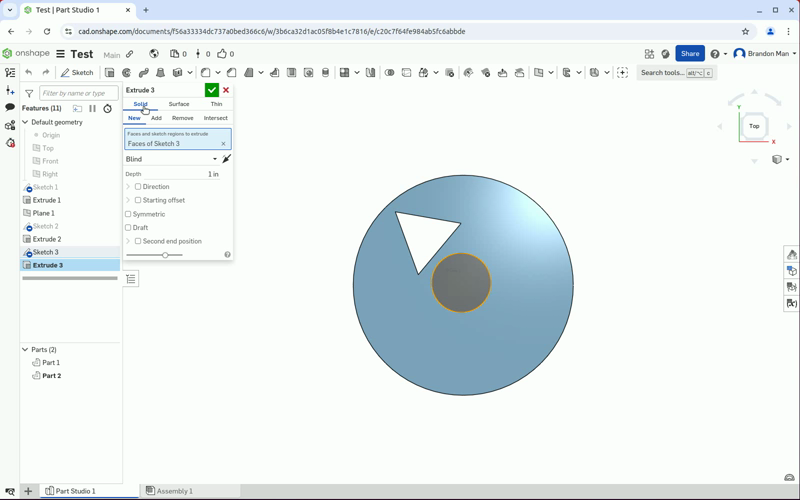
click(143, 106)
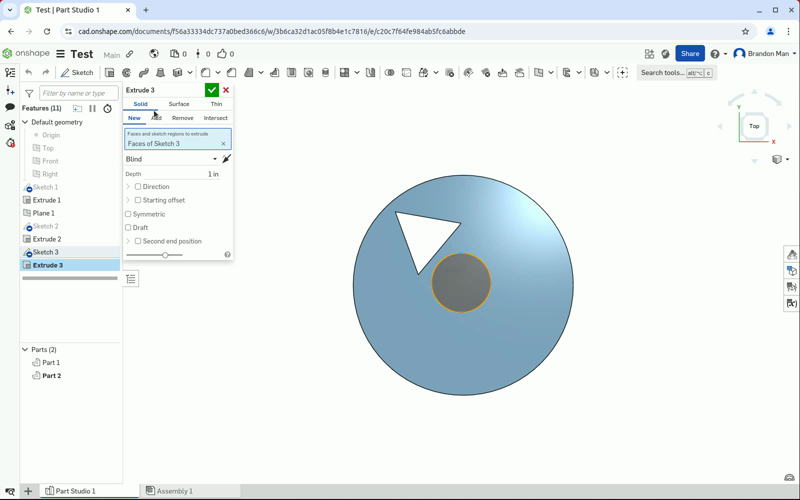
mouse_move(186, 120)
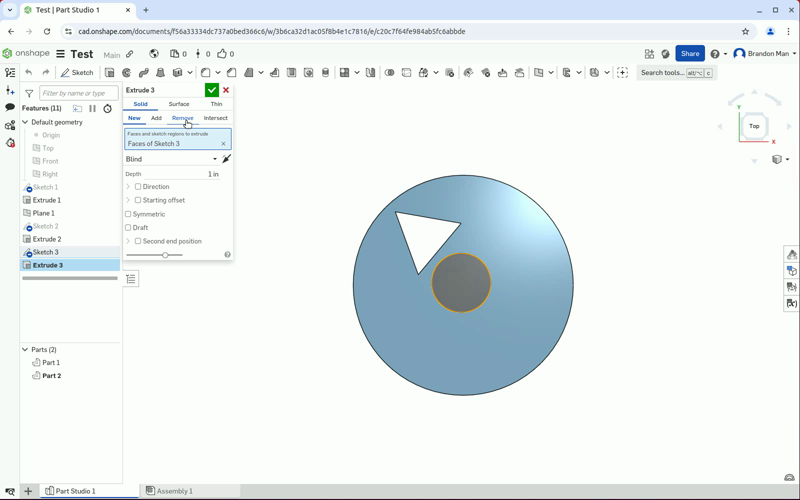
click(186, 120)
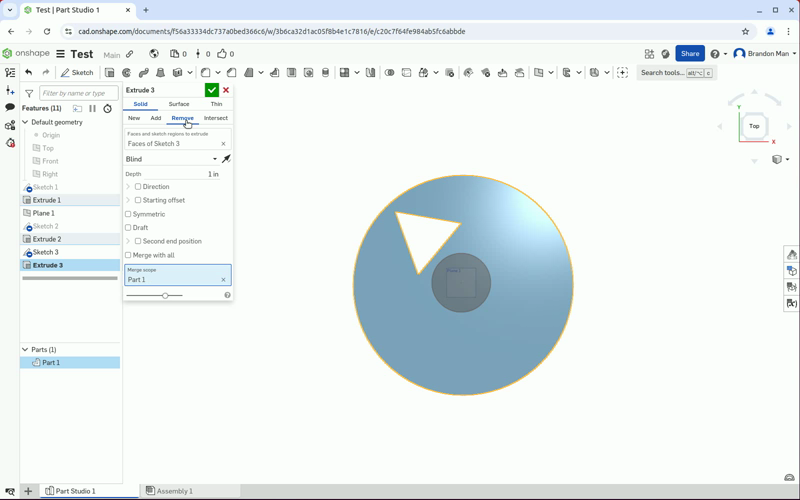
key(tab, 4)
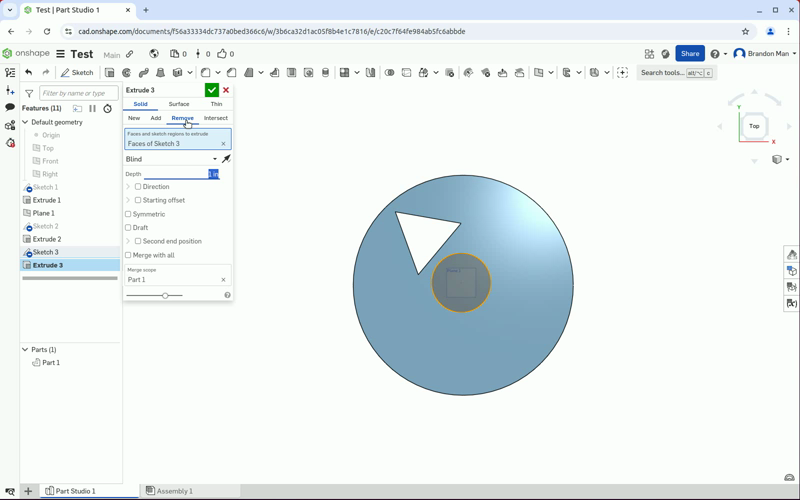
text(30.811)
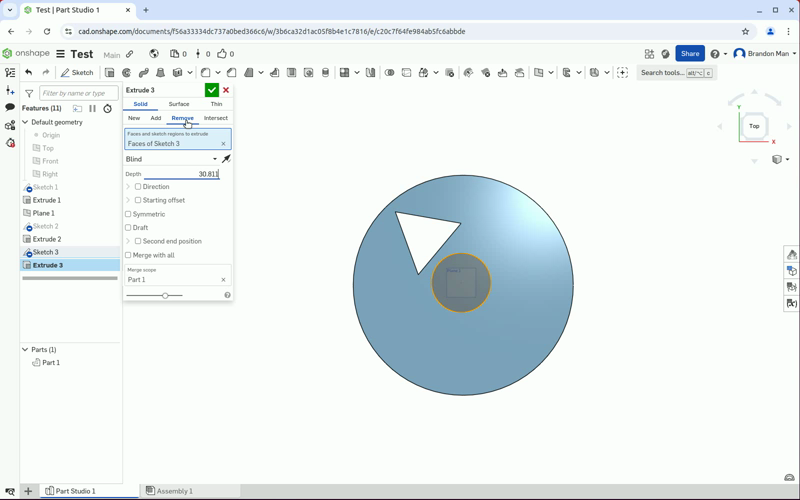
key(tab, 6)
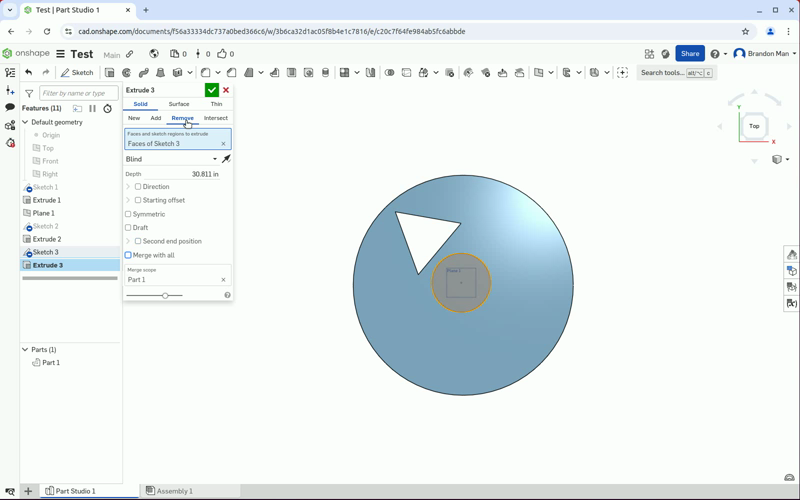
key(space)
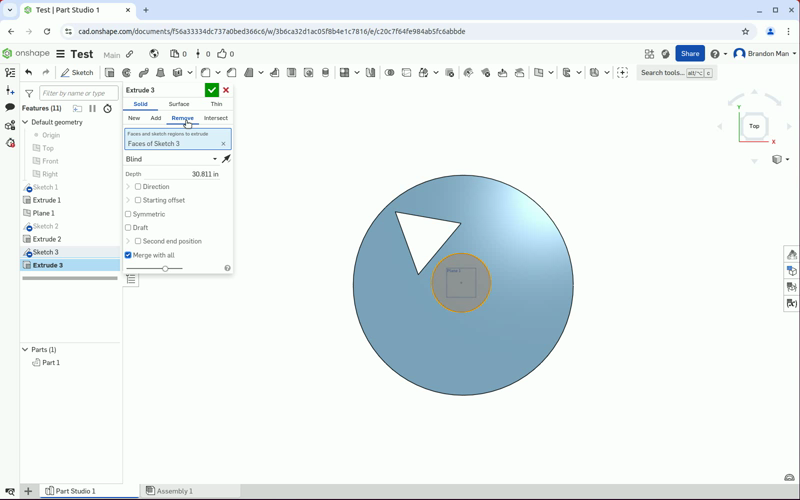
key(enter)
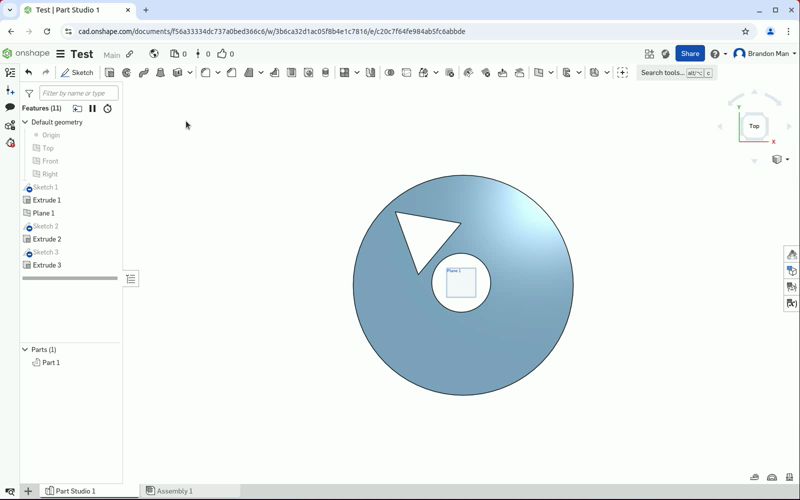
key(shift+h)
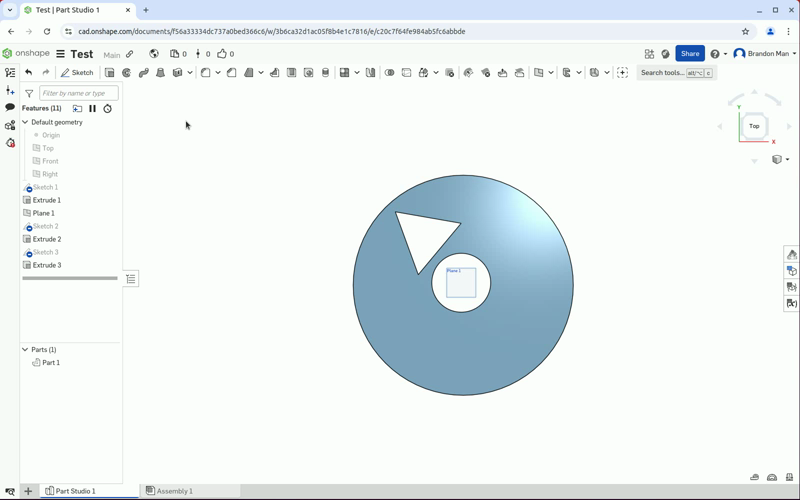
key(shift+h)
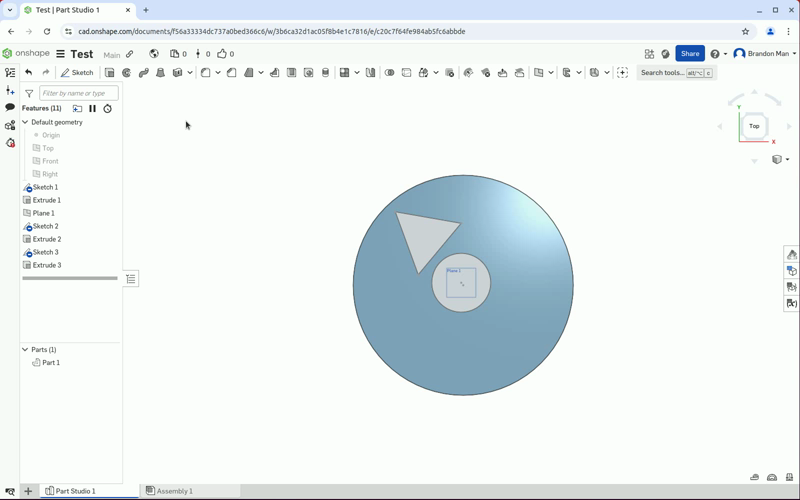
key(shift+7)
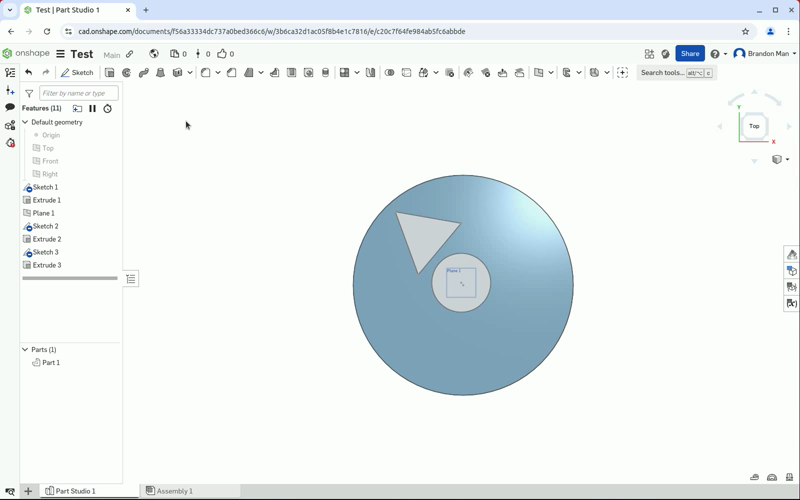
key(up, 3)
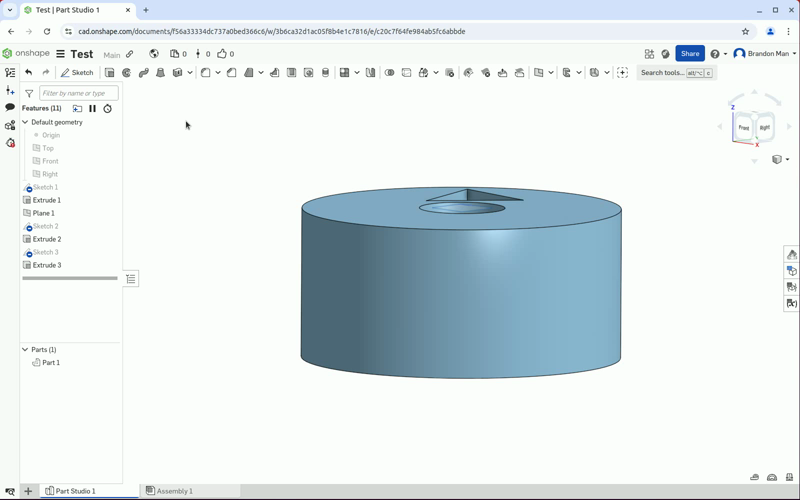
key(left, 3)
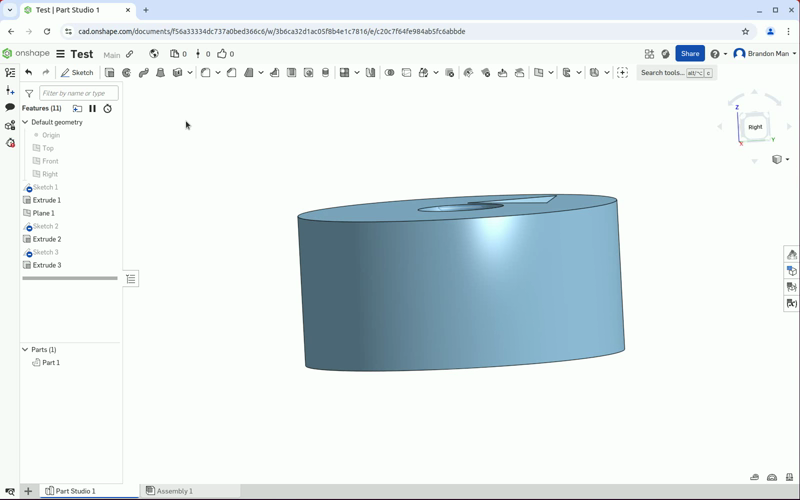
key(right, 3)
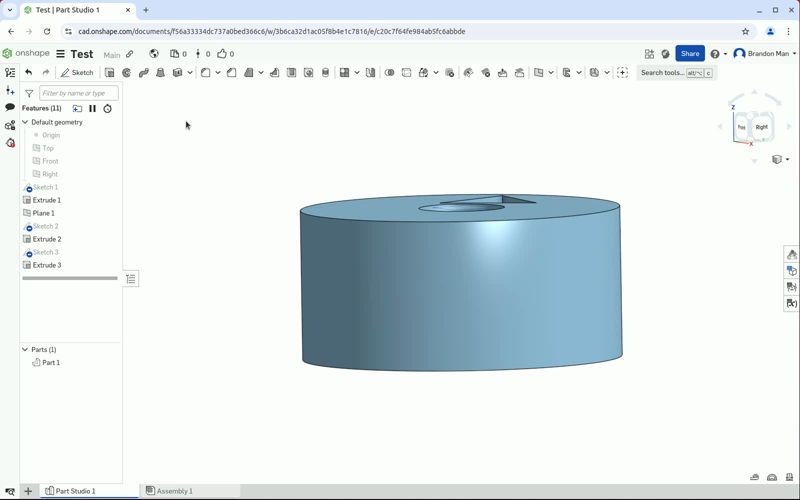
key(down, 3)
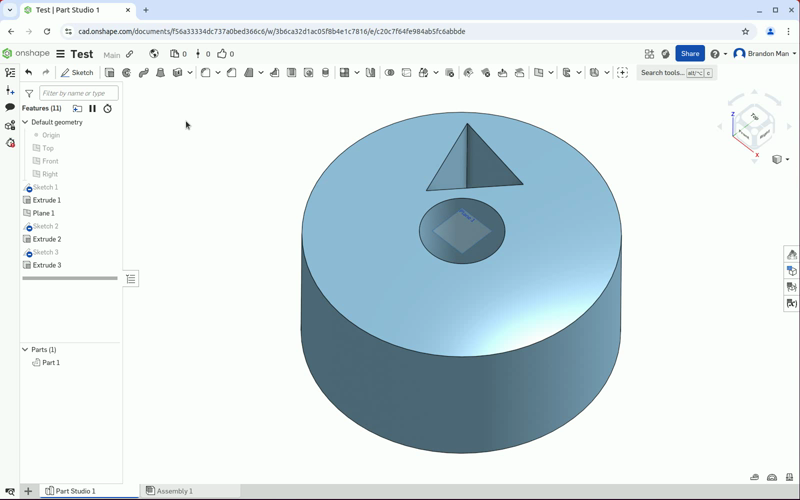
mouse_move(73, 189)
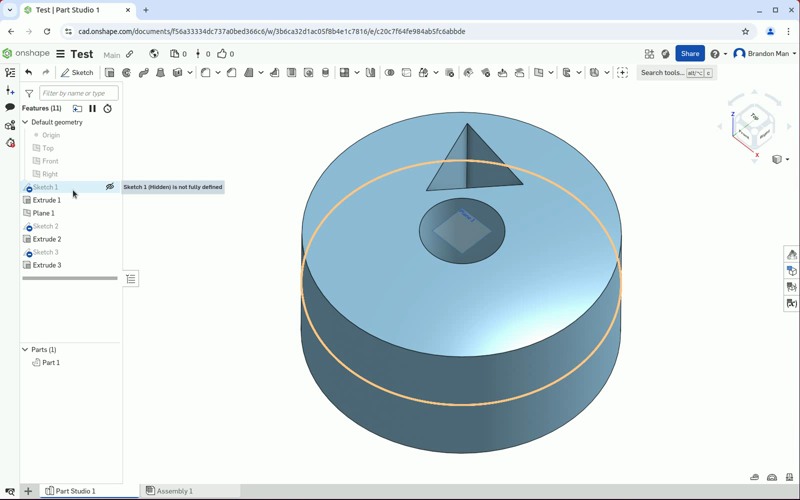
click(73, 189)